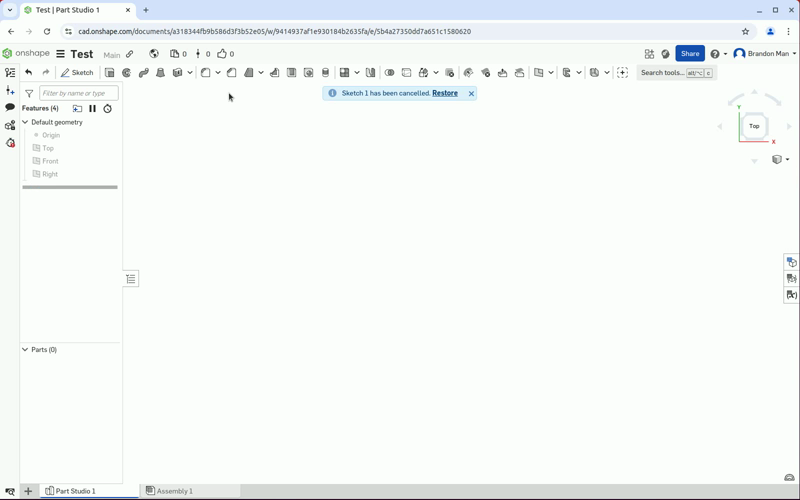
key(shift+h)
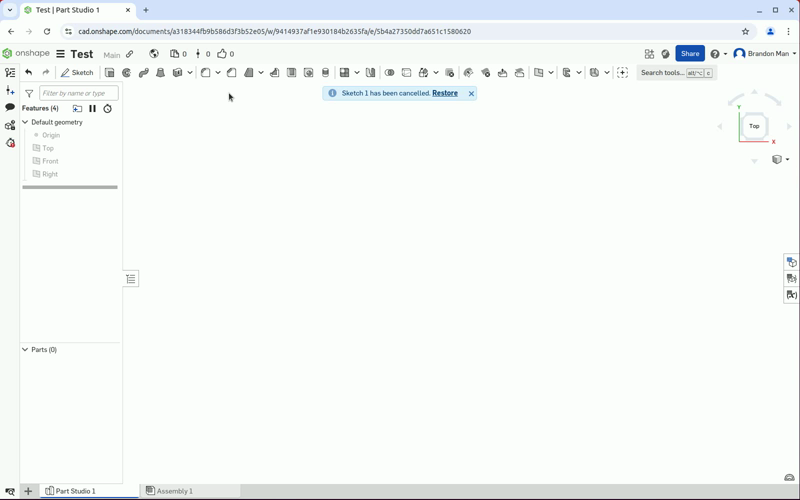
key(shift+s)
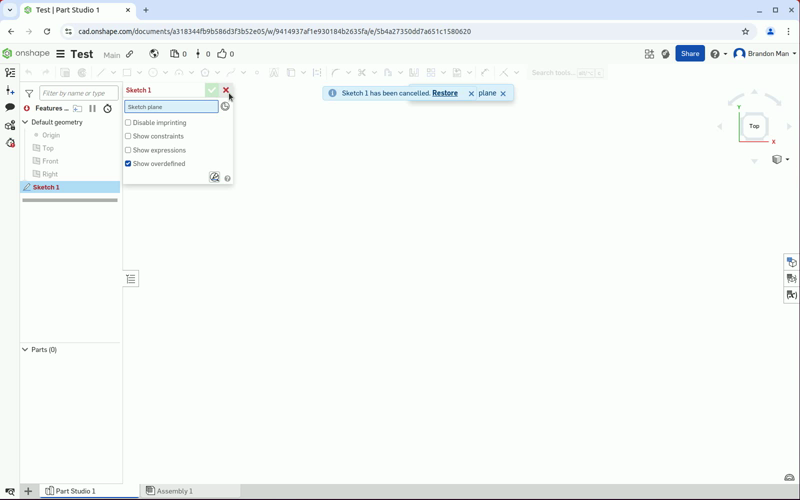
mouse_move(73, 150)
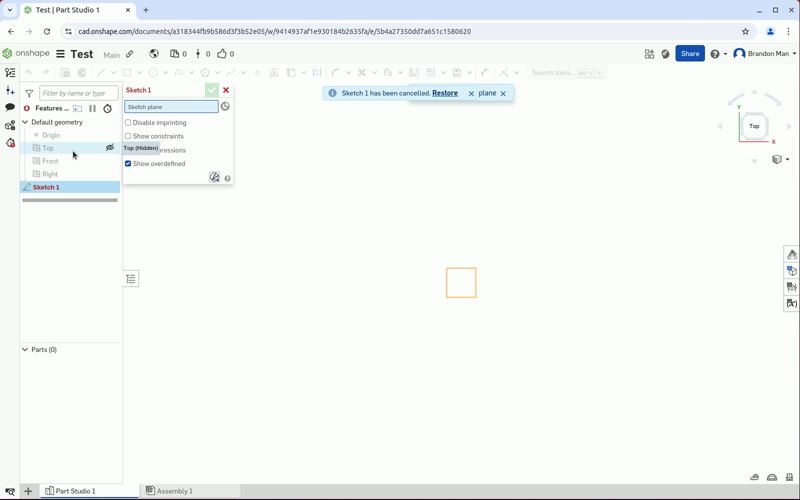
click(73, 150)
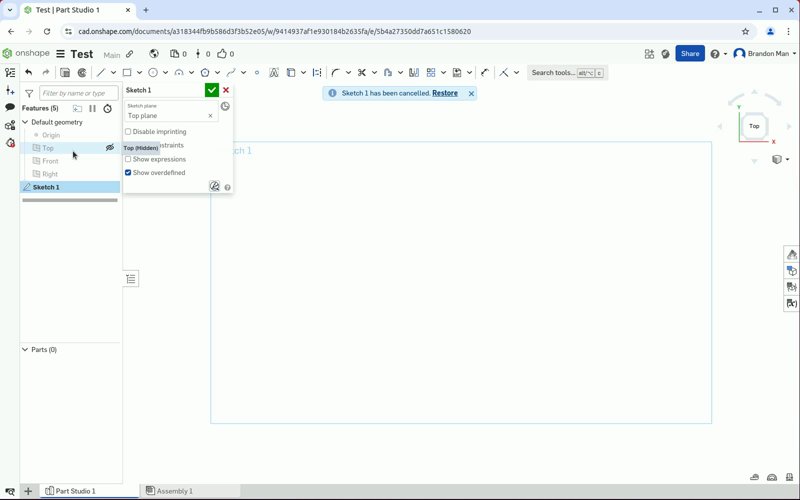
mouse_move(73, 352)
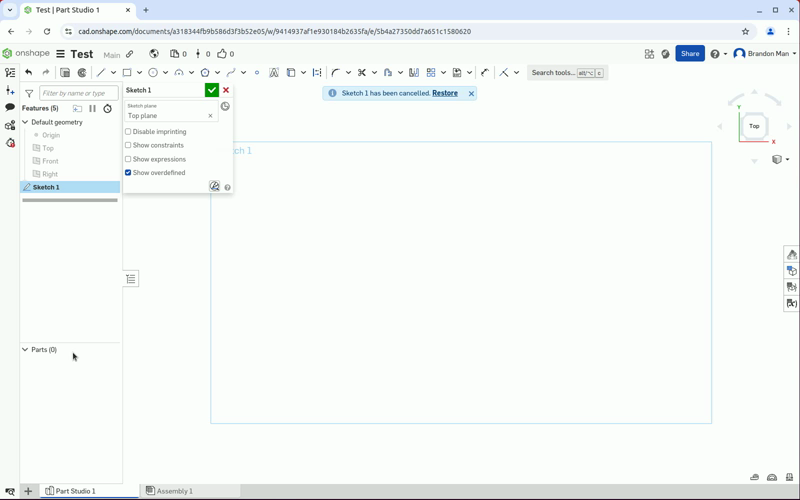
key(y)
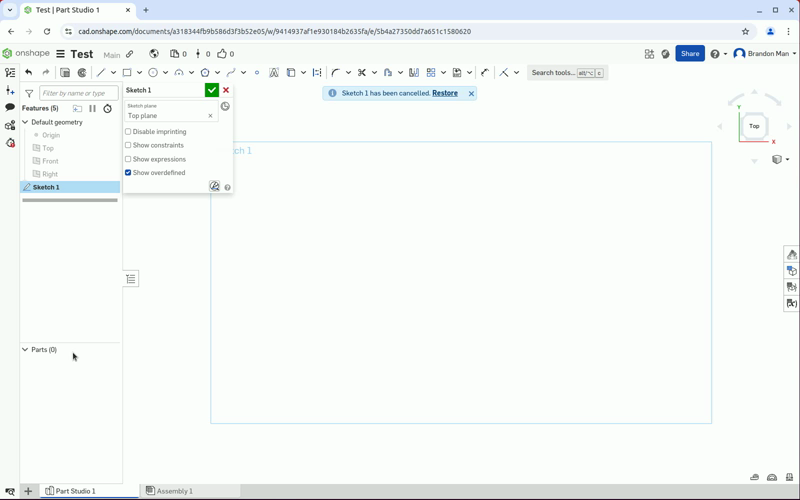
key(c)
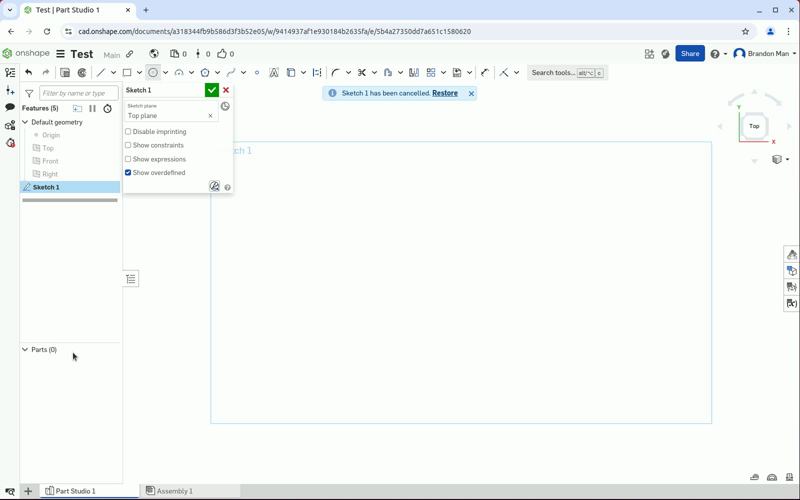
key_down(shift)
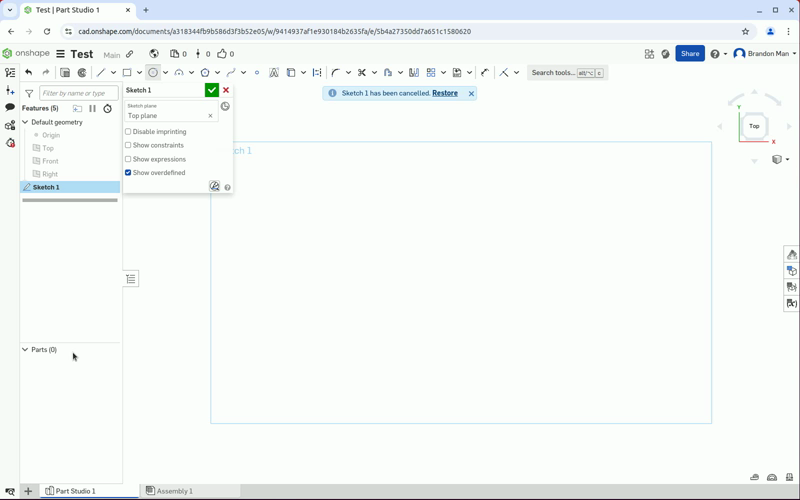
mouse_move(461, 282)
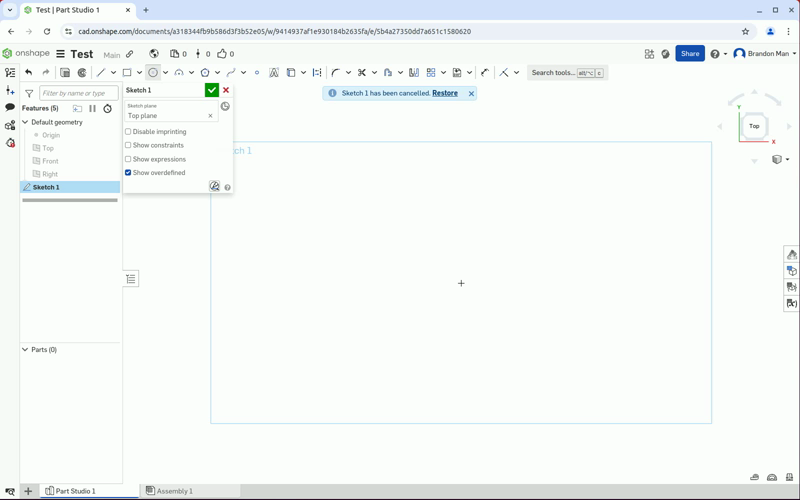
click(461, 282)
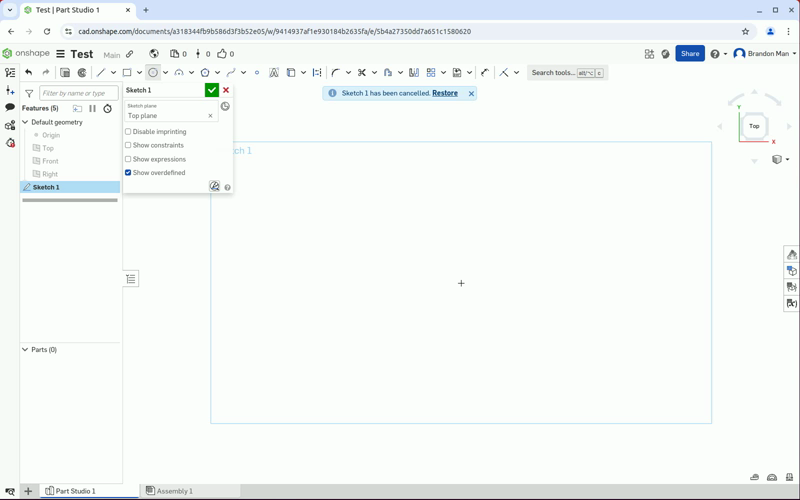
key_up(shift)
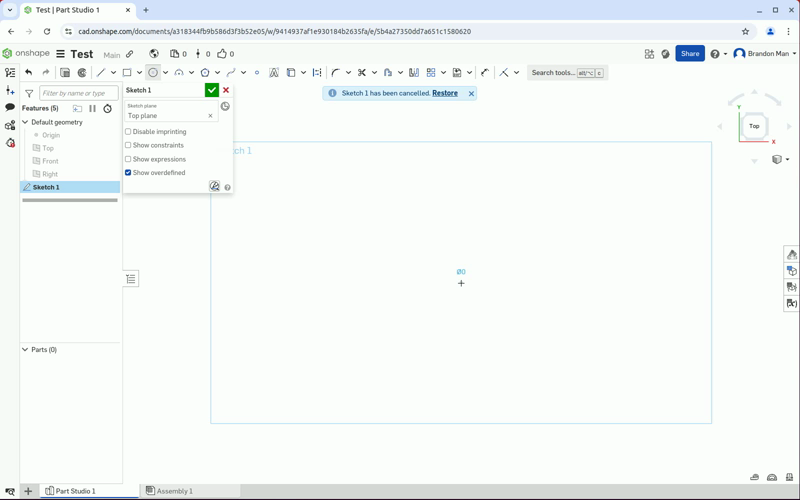
mouse_move(463, 282)
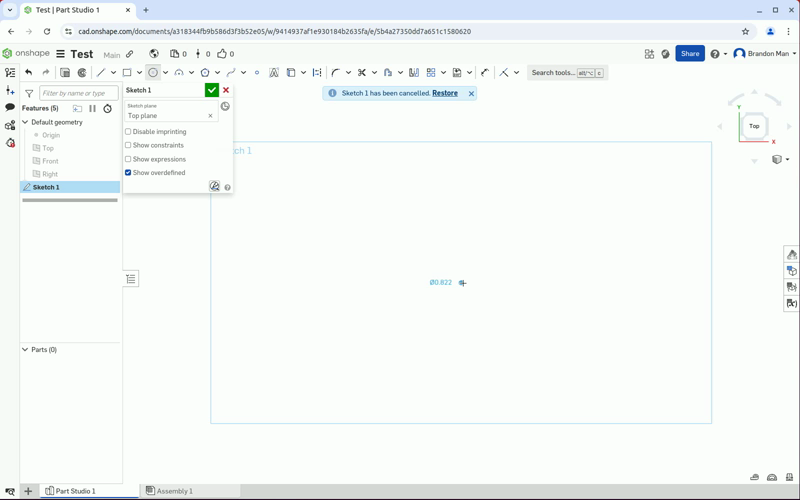
scroll(6)
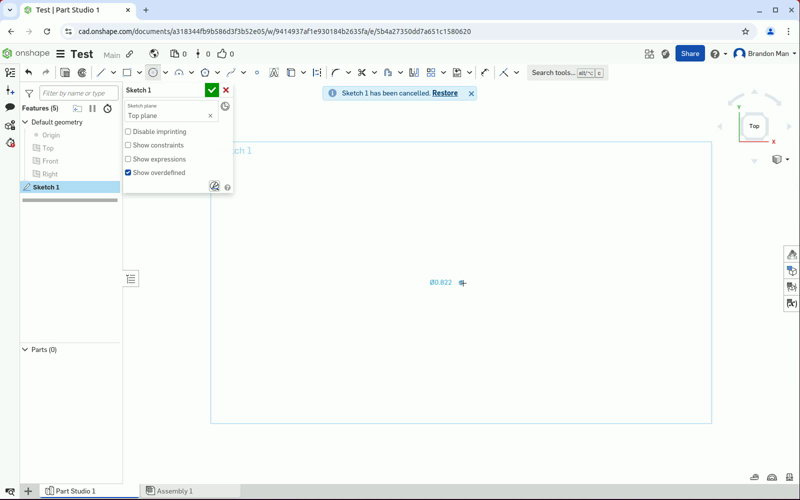
scroll(6)
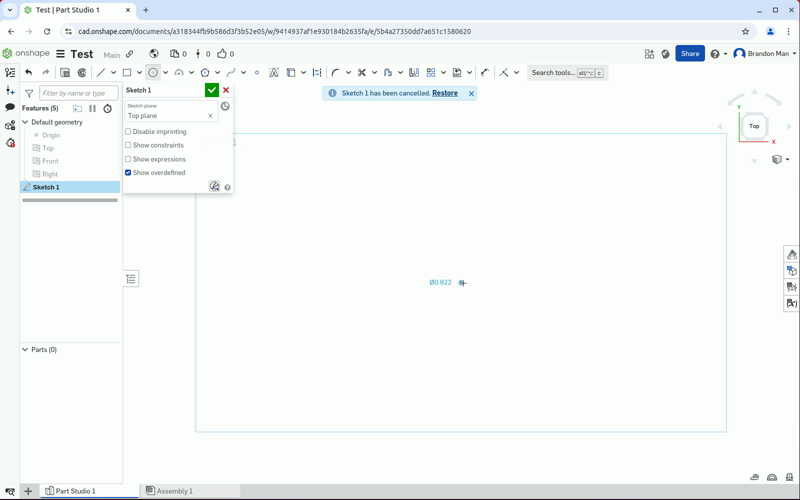
scroll(6)
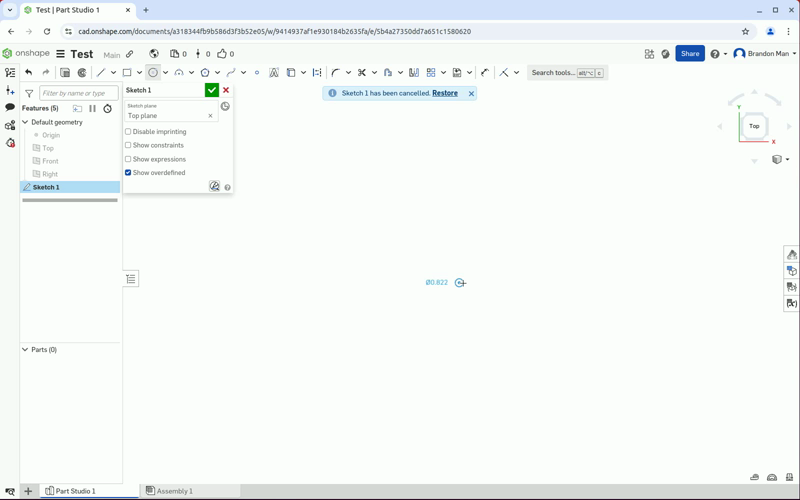
scroll(6)
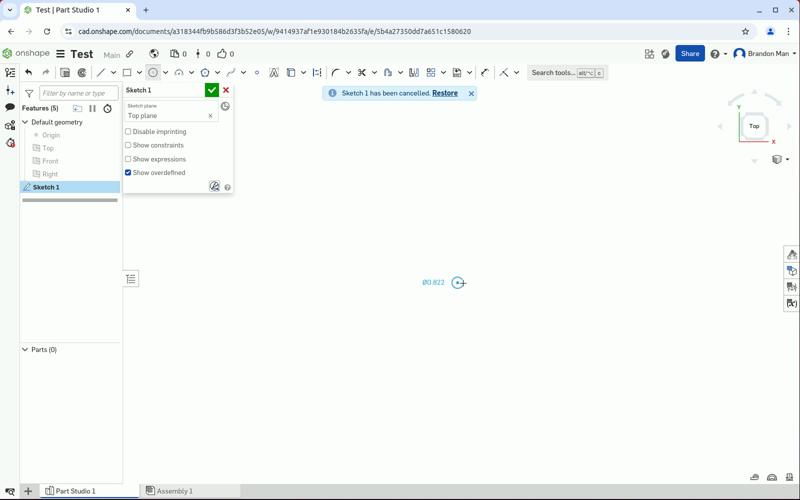
scroll(6)
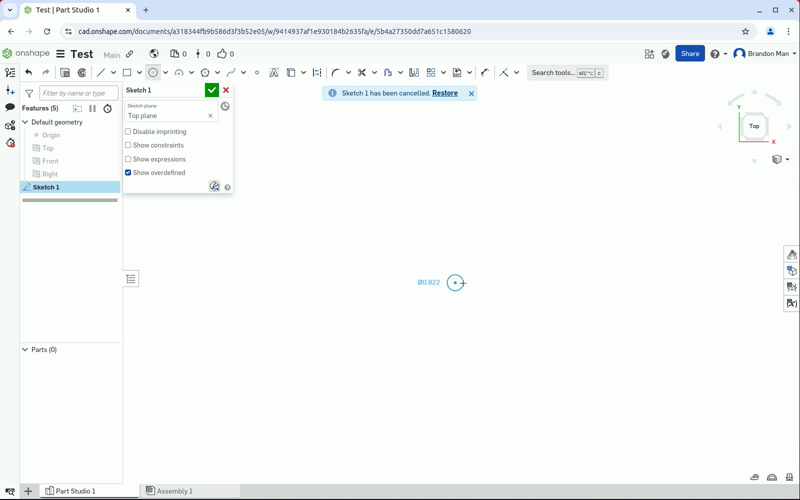
scroll(6)
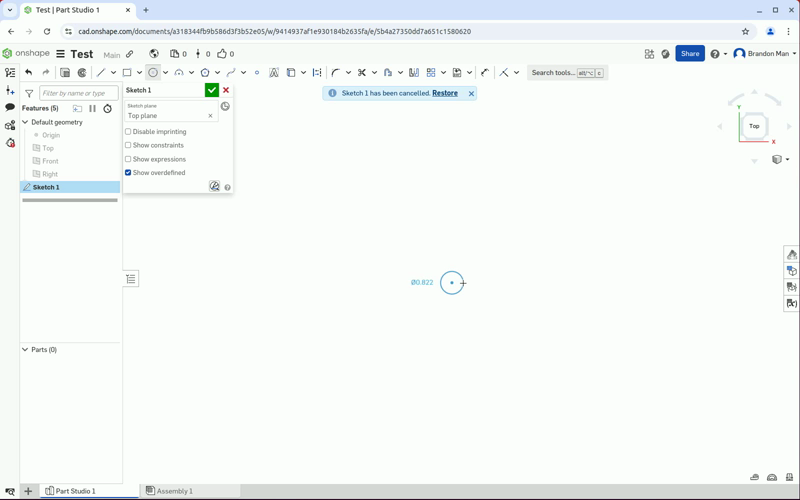
scroll(6)
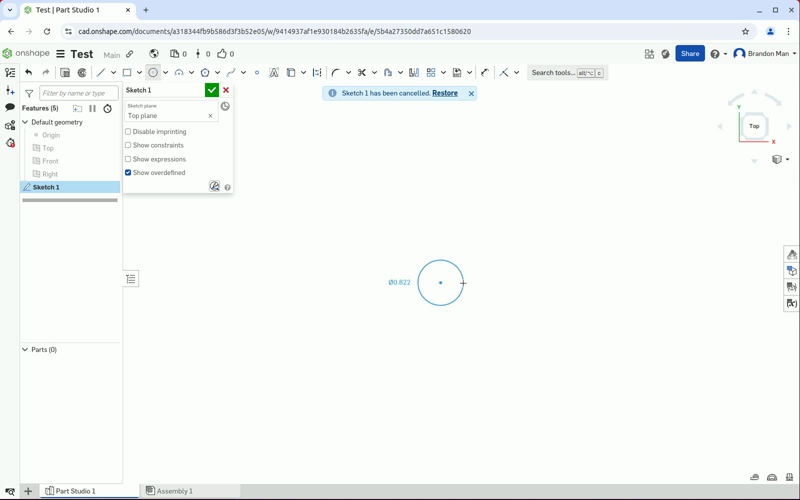
click(463, 282)
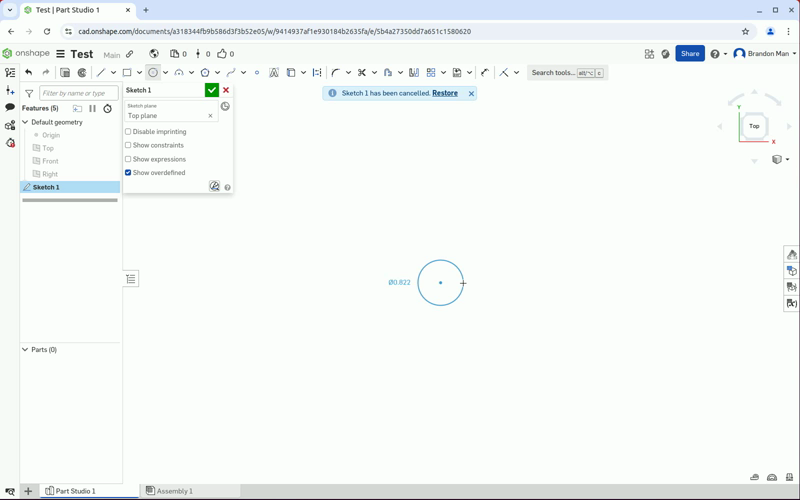
scroll(-6)
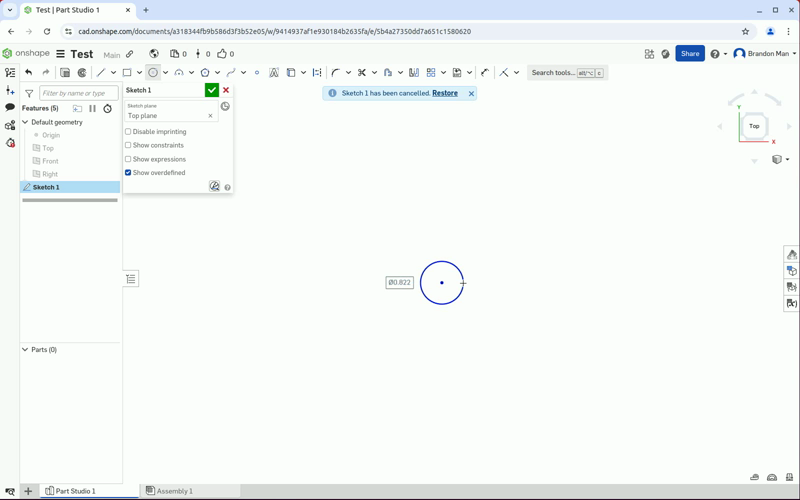
scroll(-6)
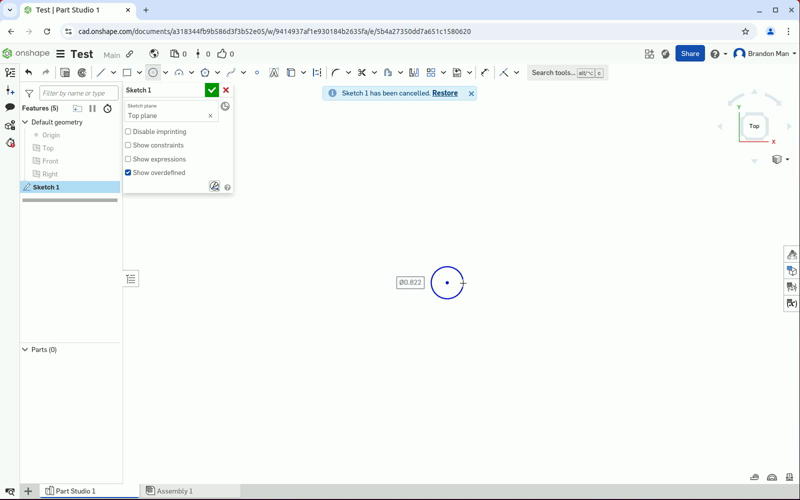
scroll(-6)
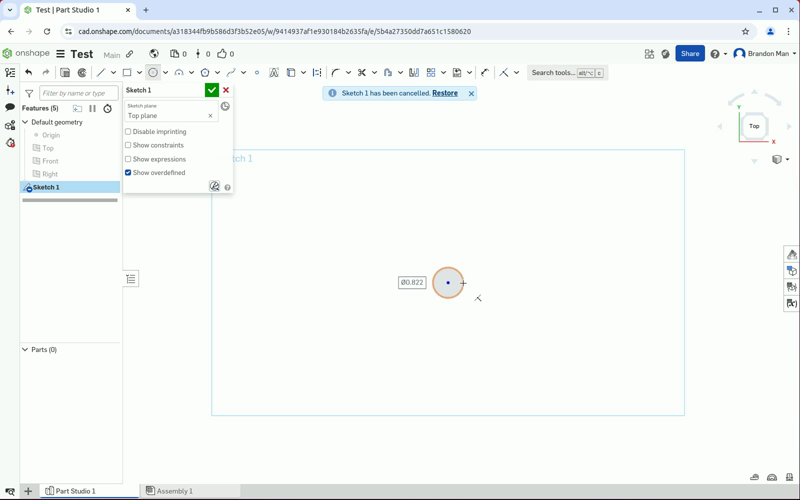
scroll(-6)
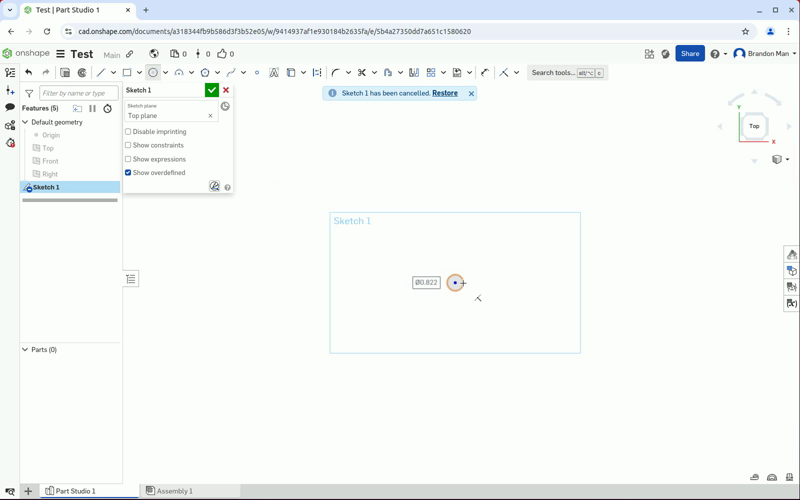
scroll(-6)
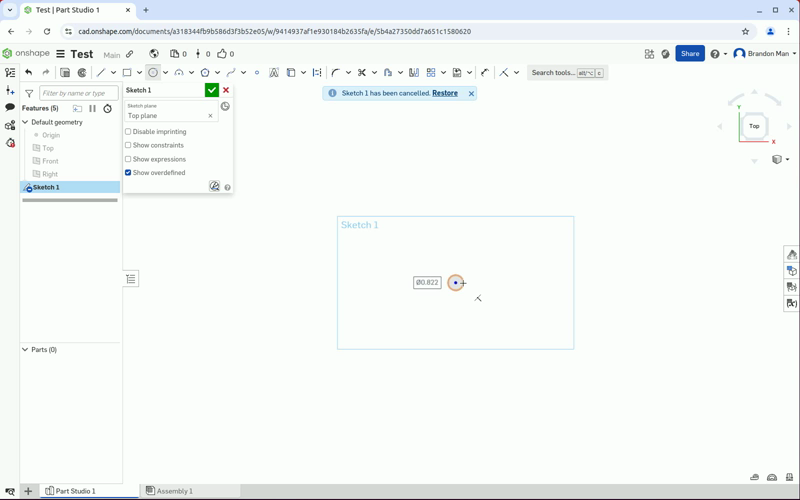
scroll(-6)
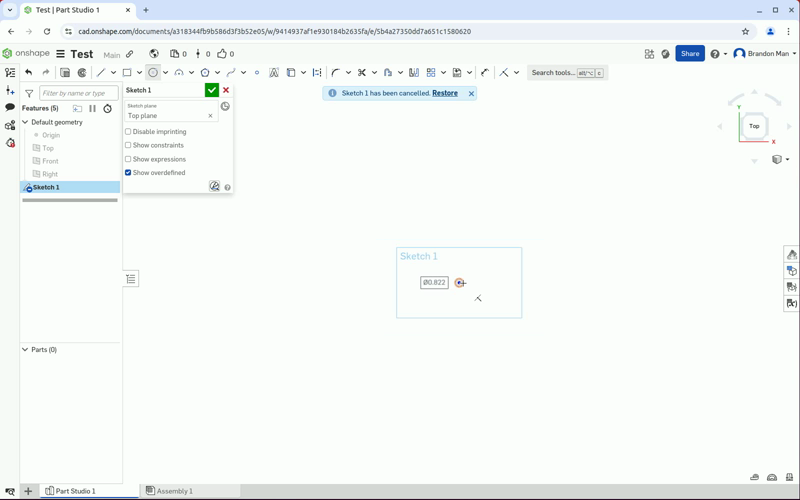
scroll(-6)
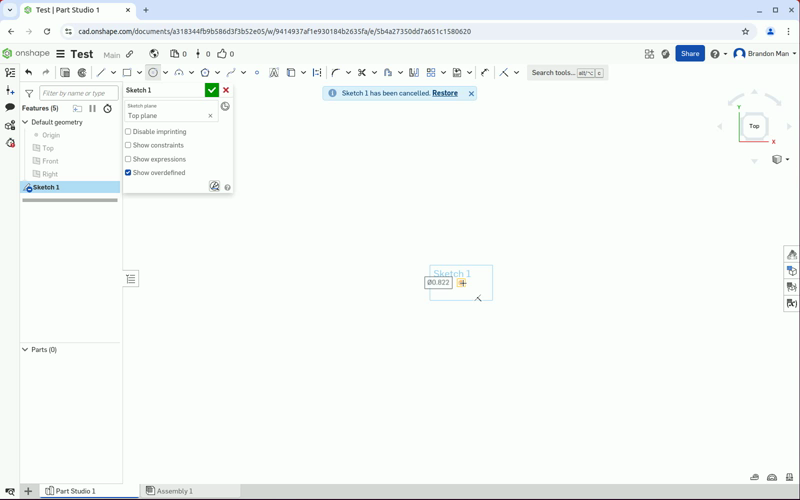
key(esc)
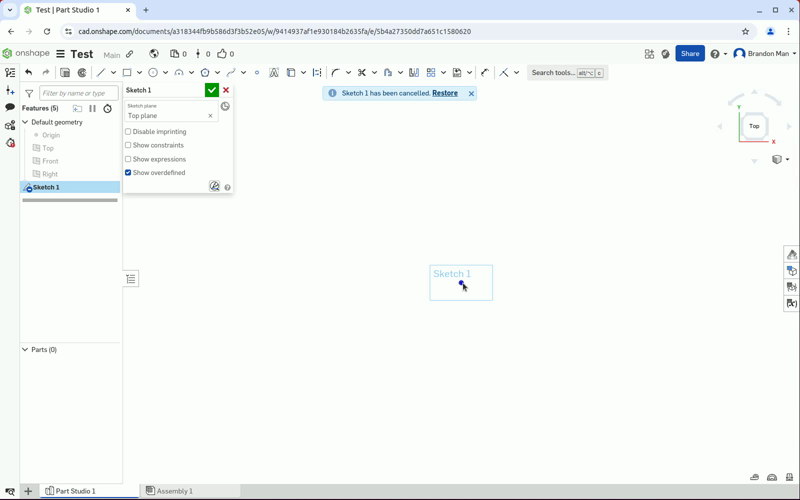
mouse_move(462, 281)
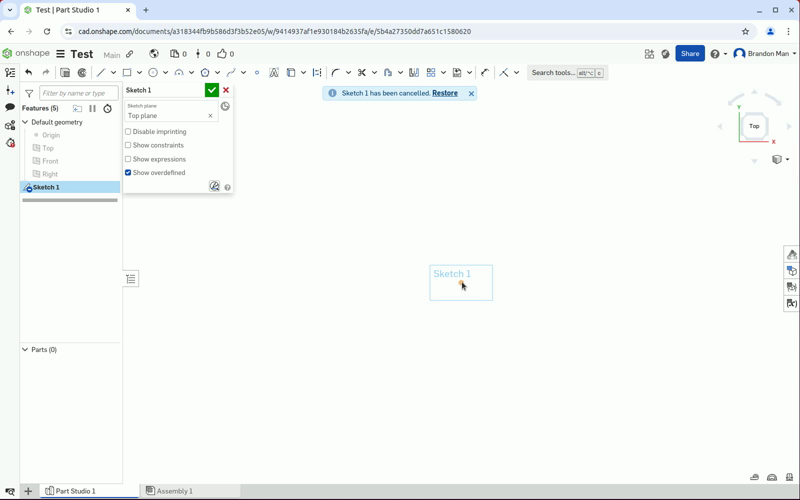
scroll(6)
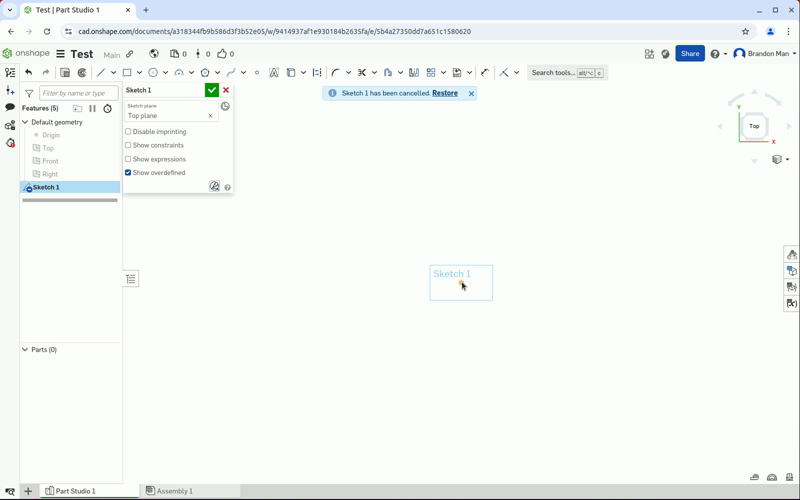
scroll(6)
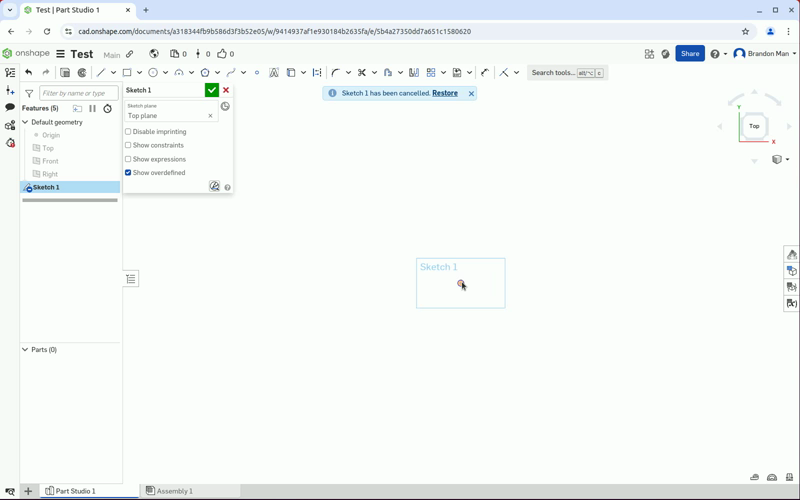
scroll(6)
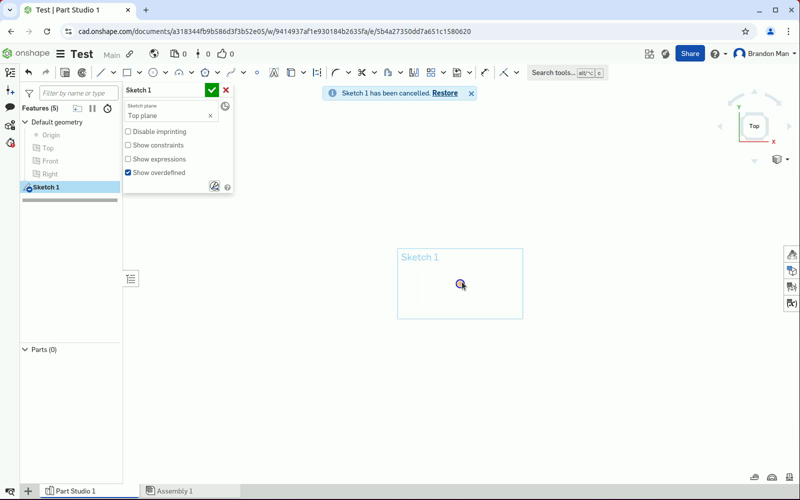
scroll(6)
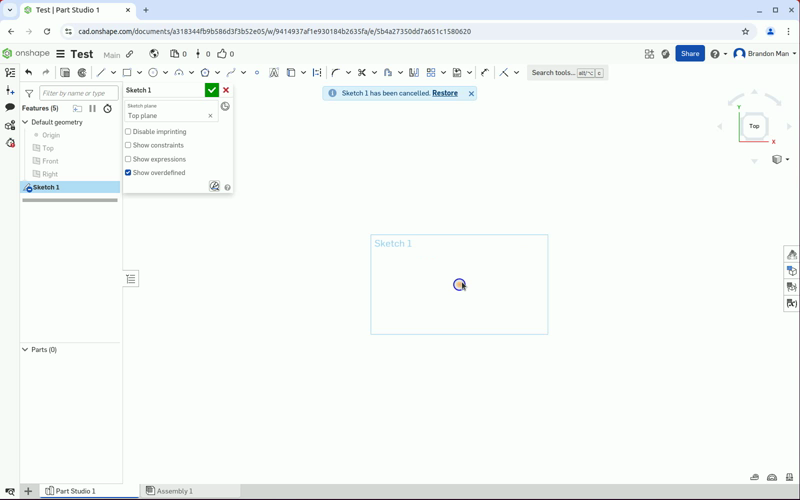
scroll(6)
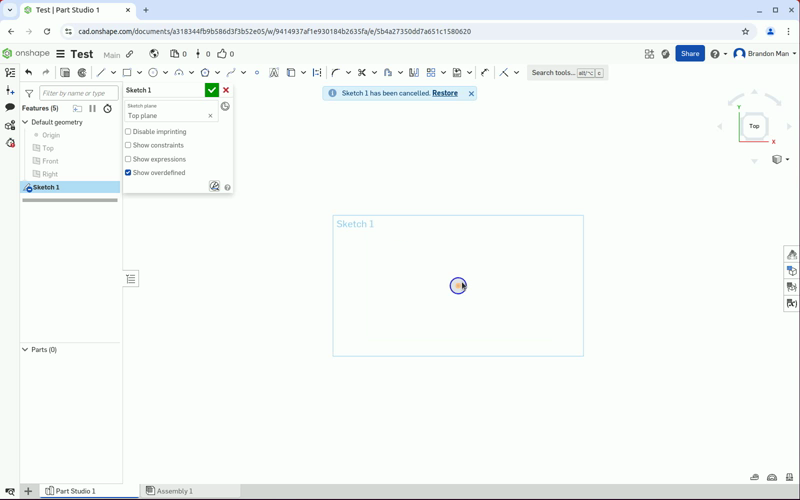
scroll(6)
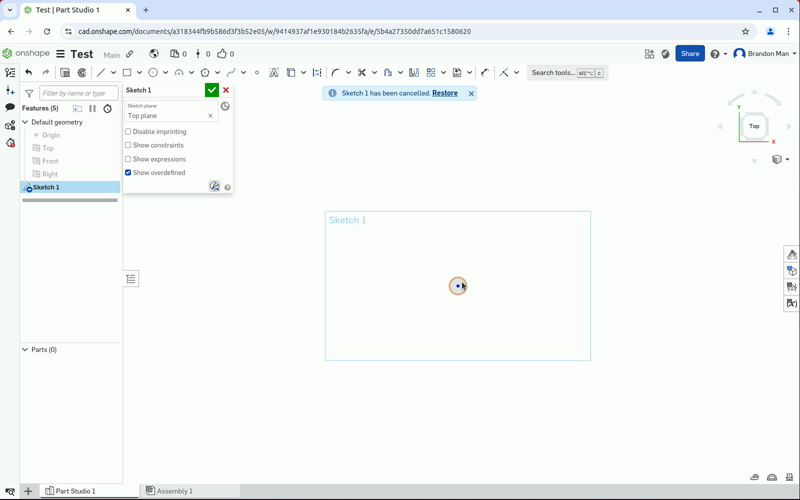
scroll(6)
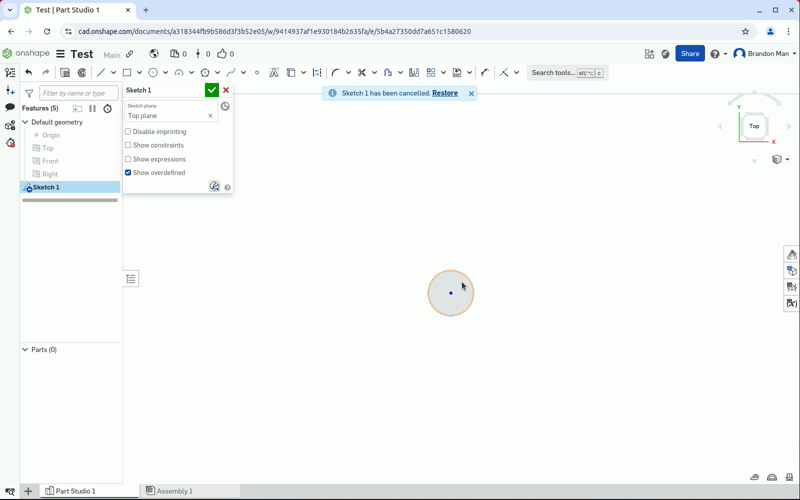
click(462, 281)
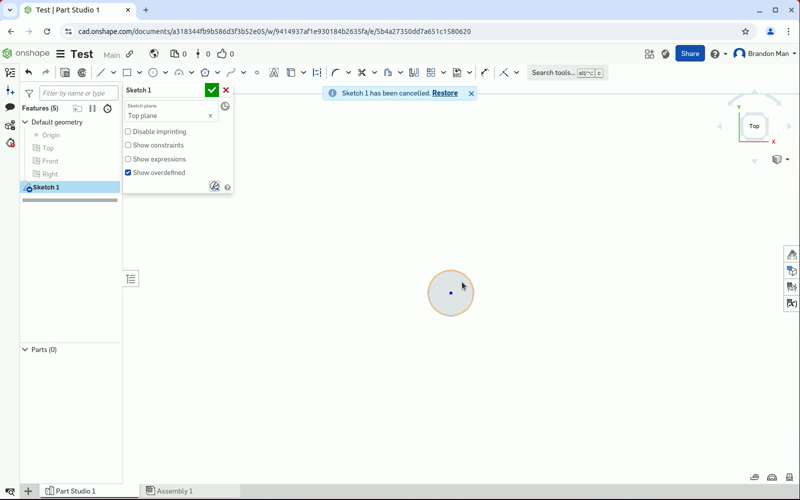
scroll(-6)
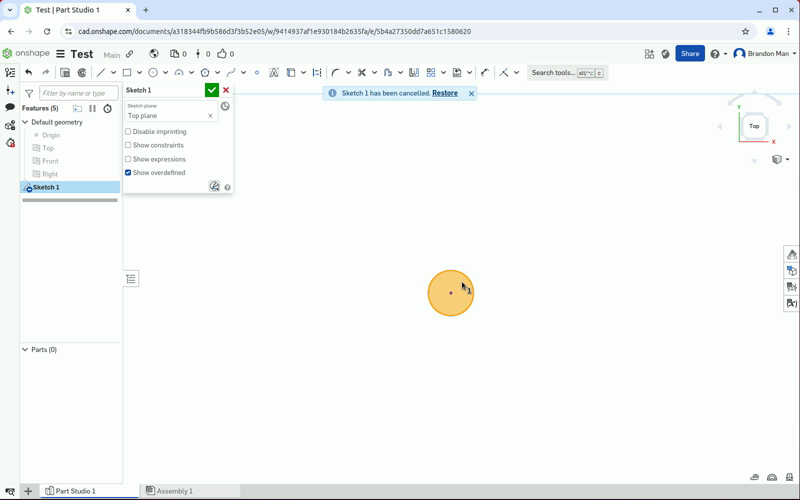
scroll(-6)
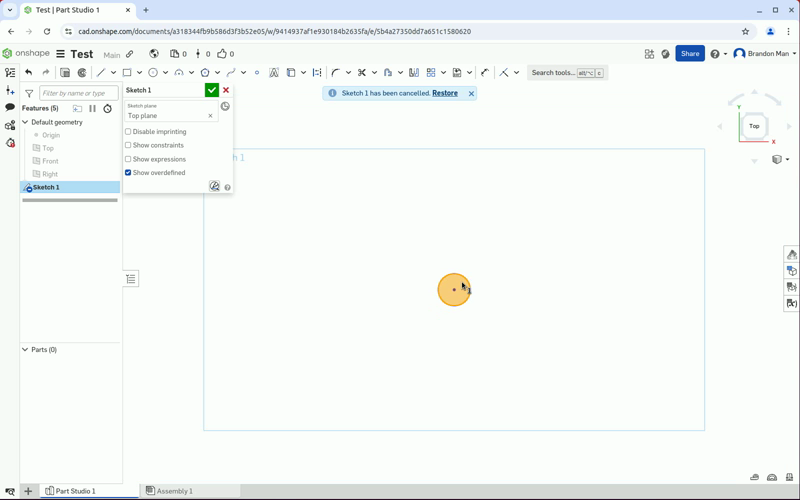
scroll(-6)
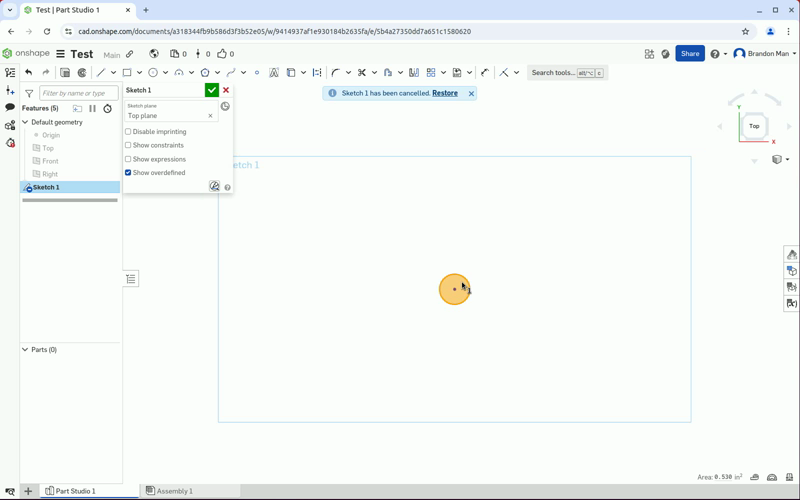
scroll(-6)
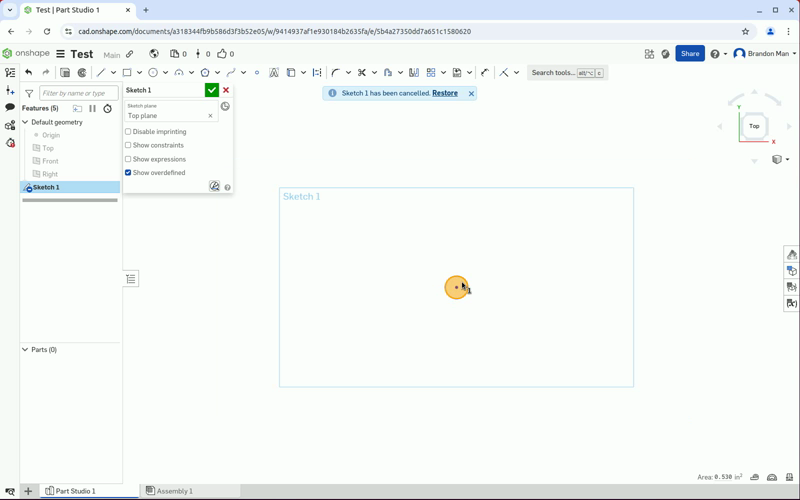
scroll(-6)
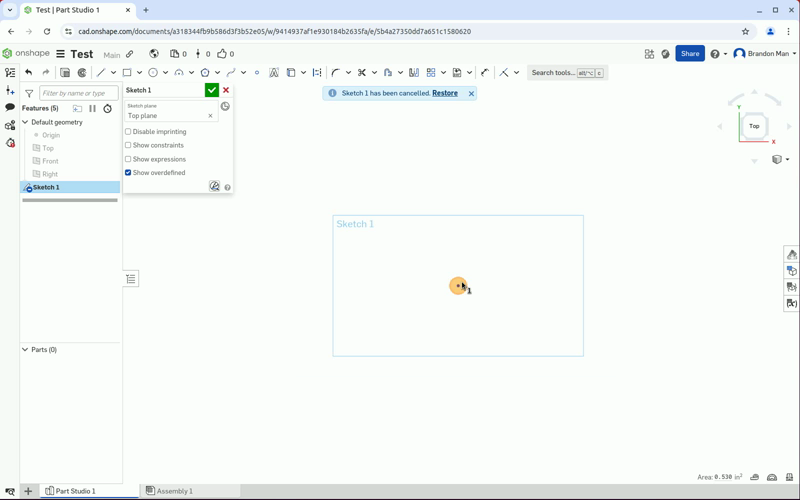
scroll(-6)
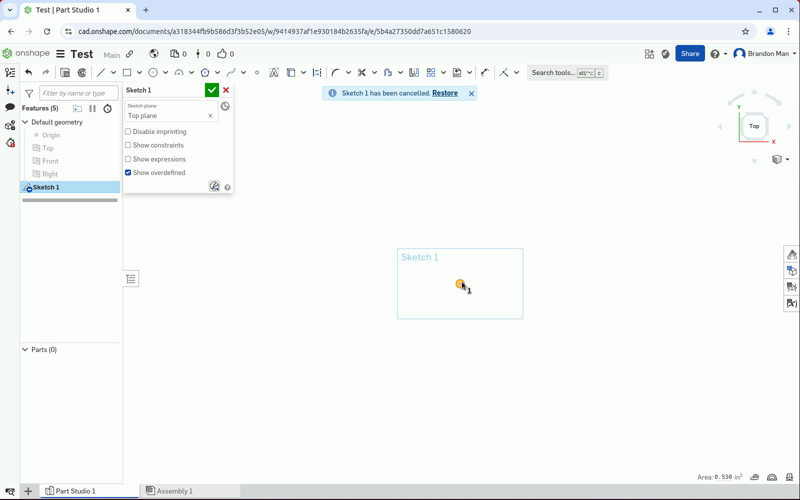
scroll(-6)
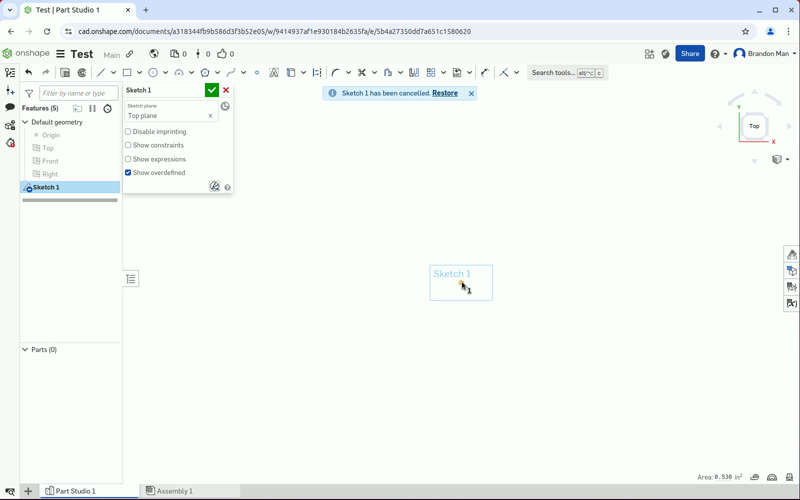
mouse_move(73, 352)
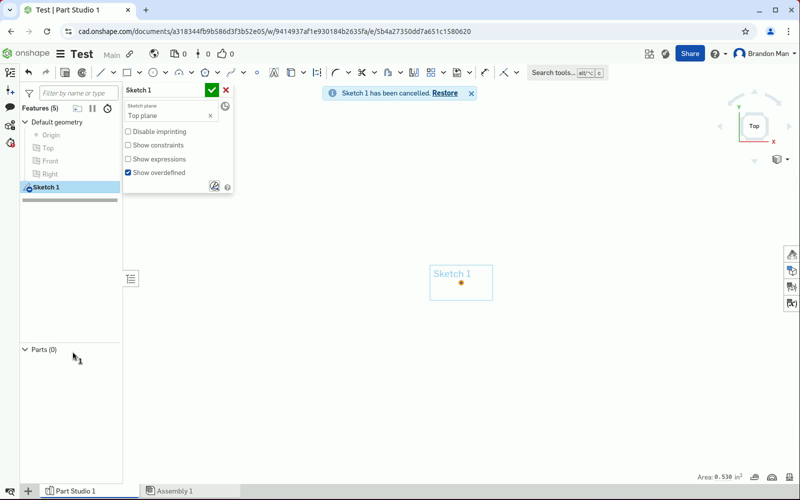
key(shift+y)
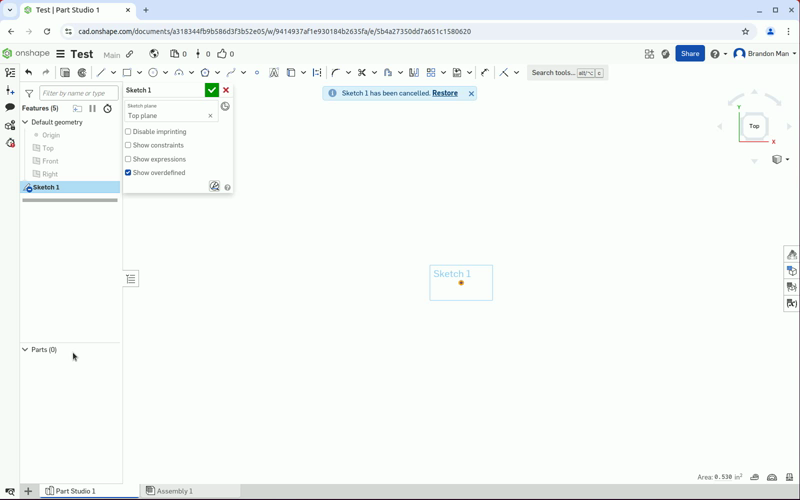
key(shift+e)
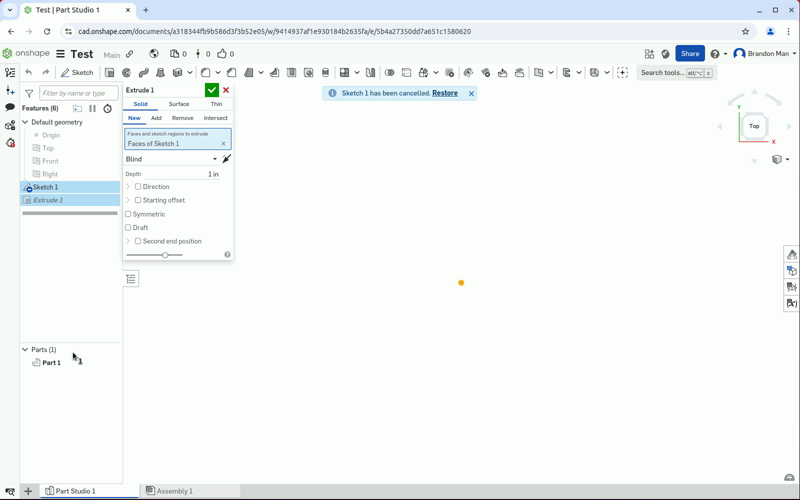
mouse_move(143, 106)
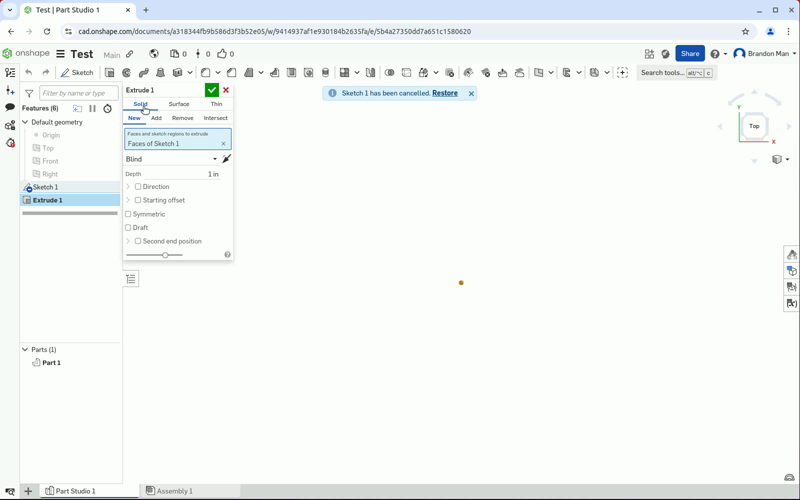
click(143, 106)
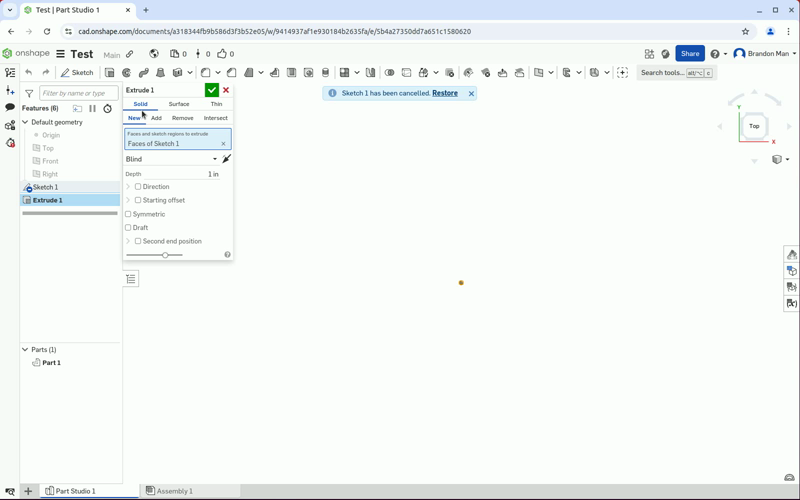
mouse_move(137, 120)
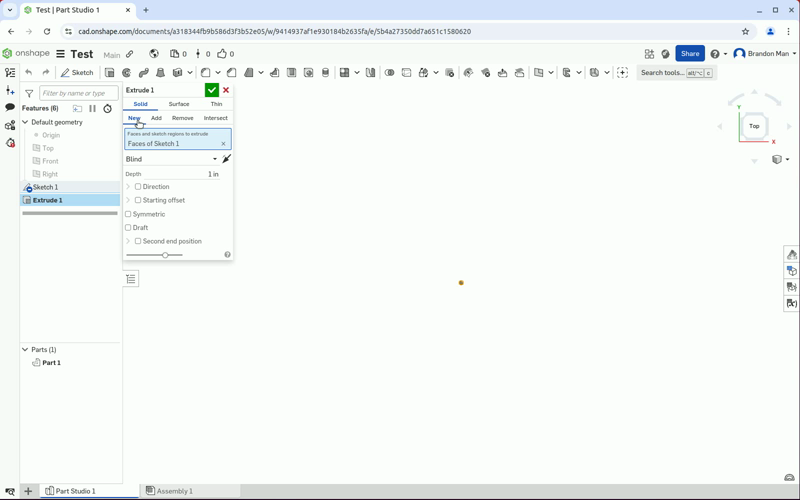
click(137, 120)
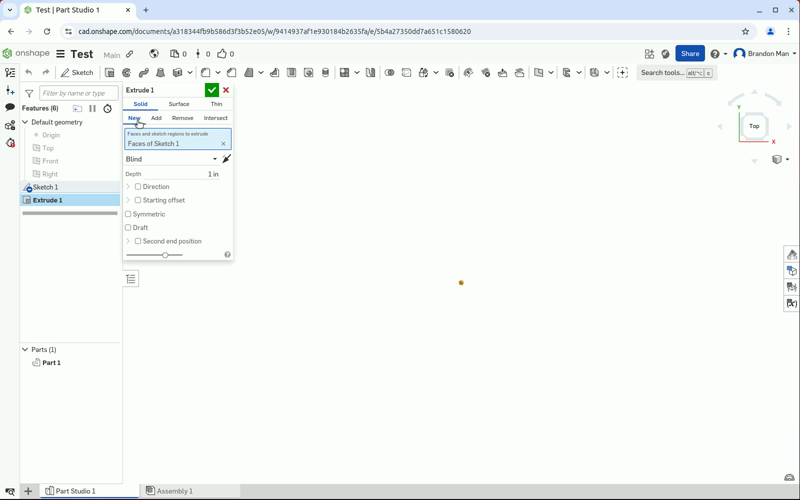
key(tab, 4)
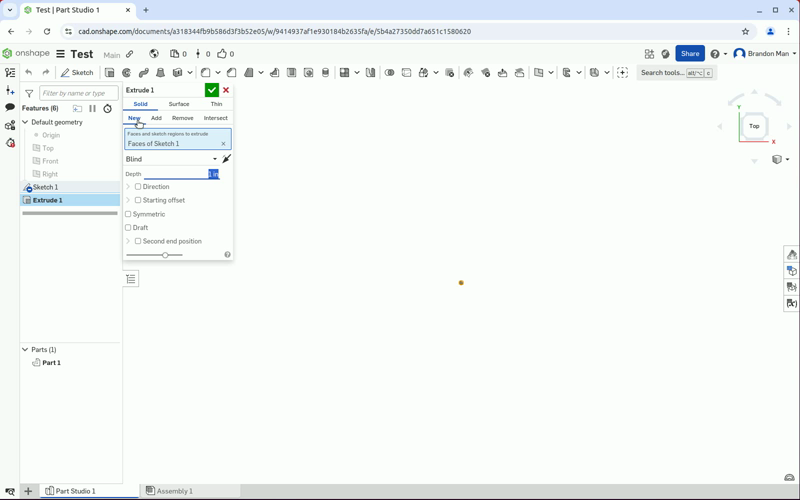
text(23.108)
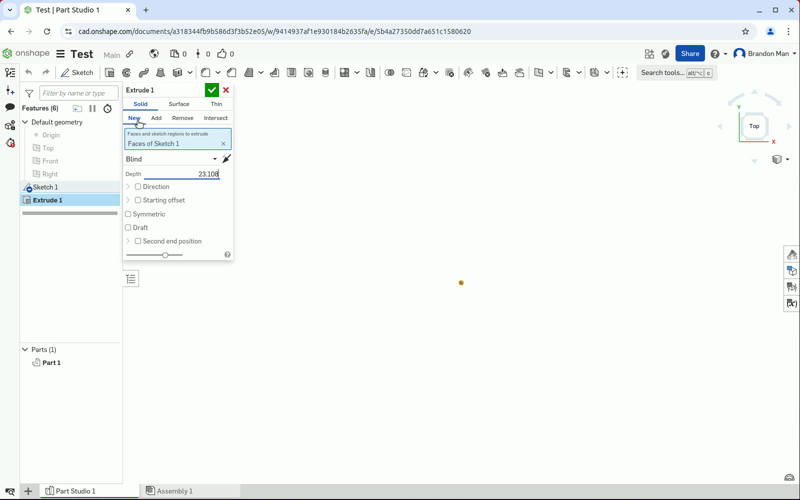
key(enter)
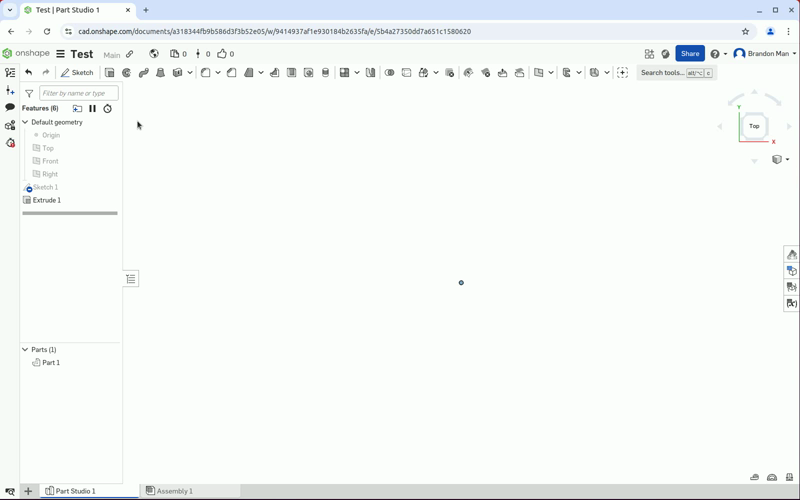
key(shift+h)
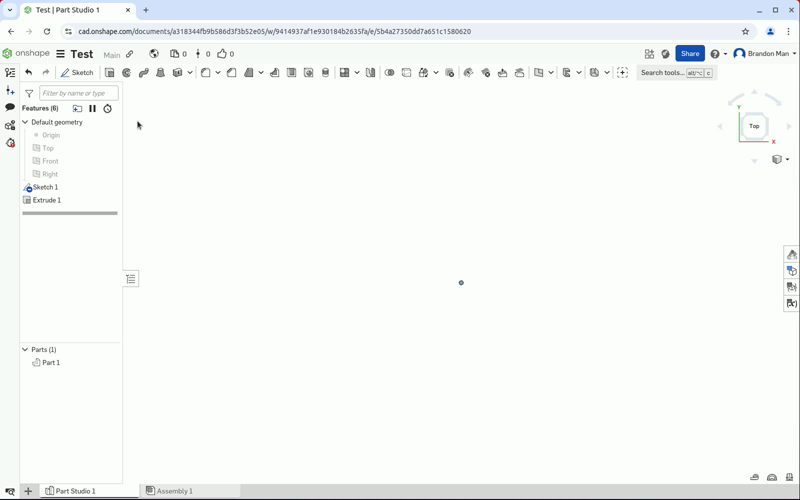
key(shift+h)
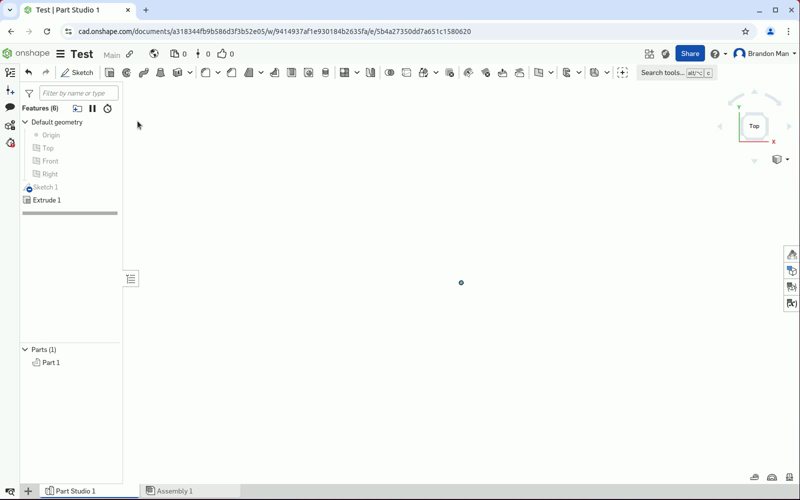
mouse_move(73, 189)
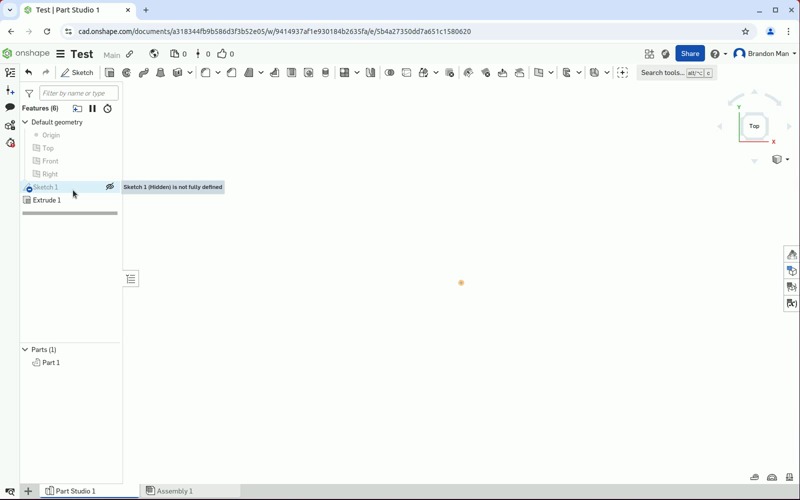
click(73, 189)
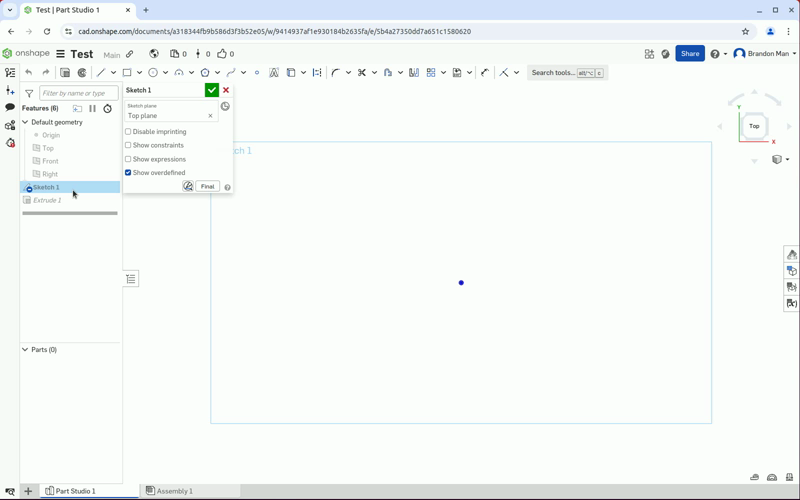
mouse_move(229, 92)
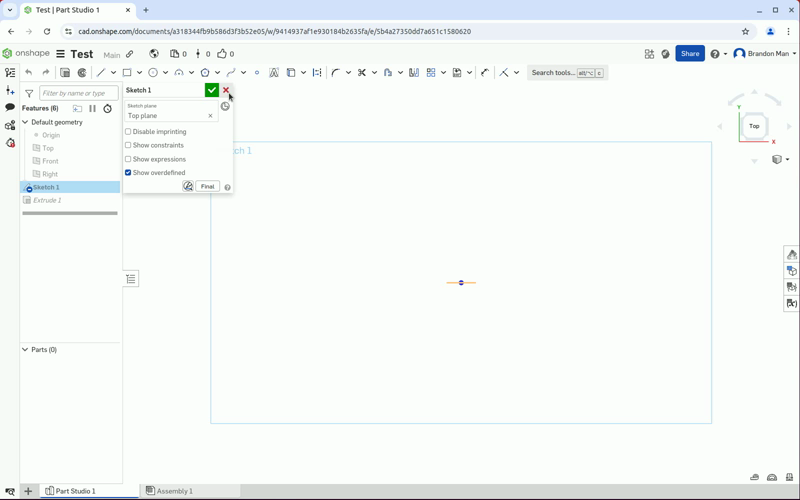
click(229, 92)
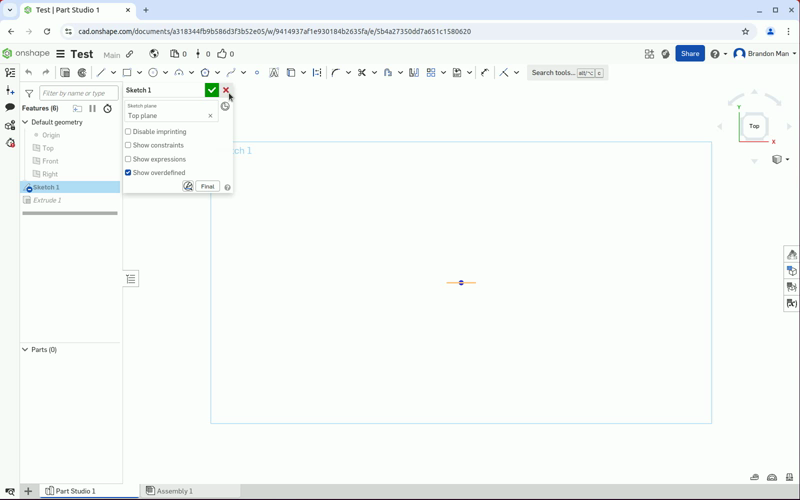
key(shift+s)
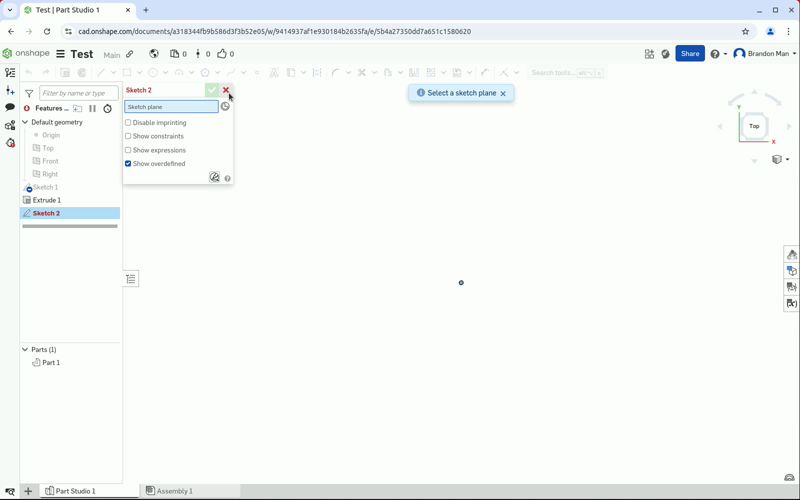
mouse_move(73, 150)
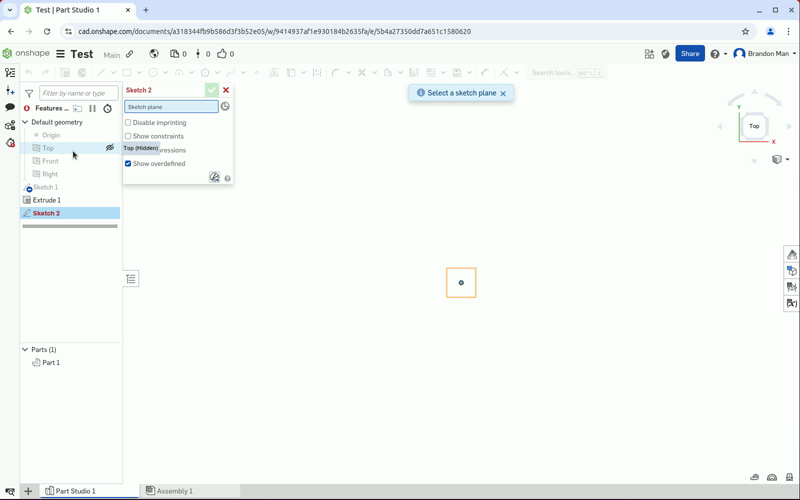
click(73, 150)
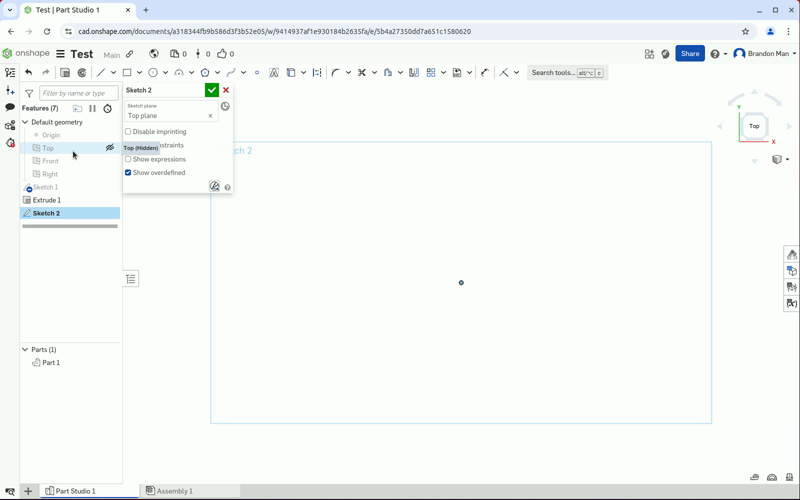
mouse_move(73, 352)
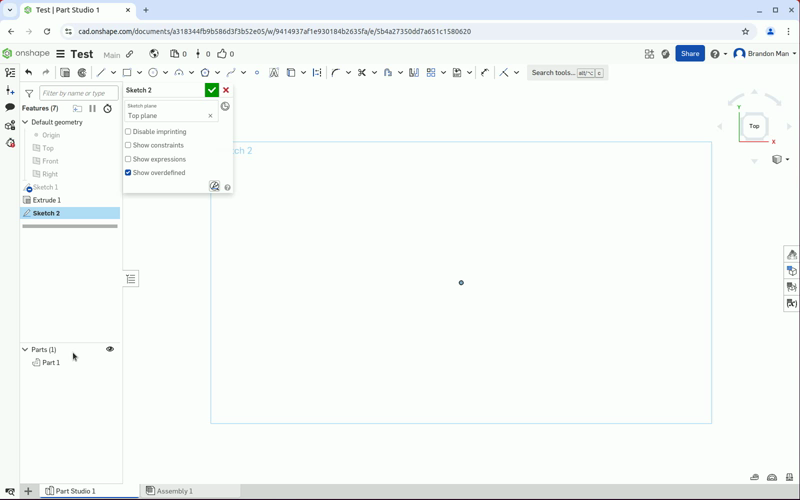
key(y)
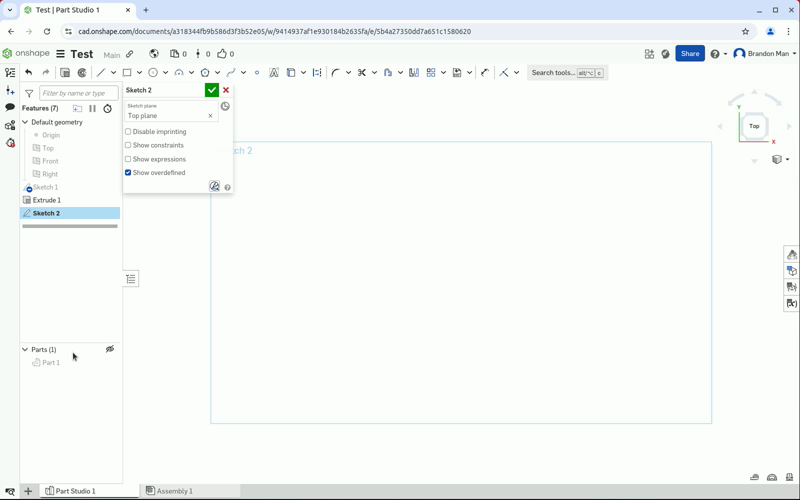
key(c)
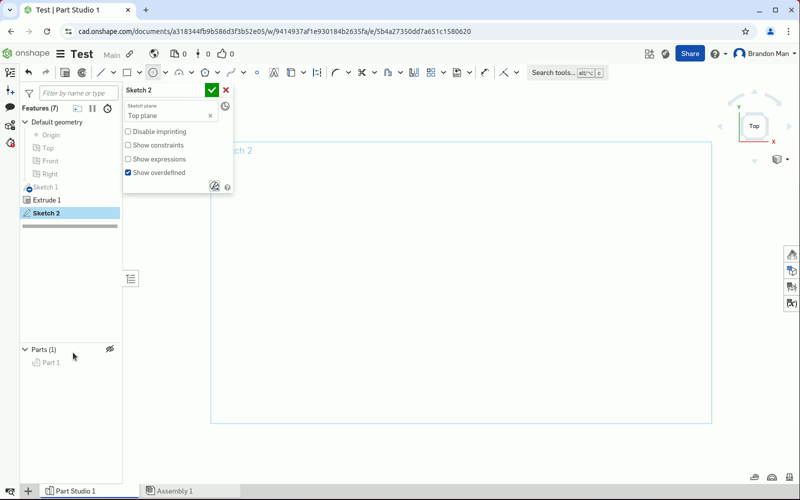
key_down(shift)
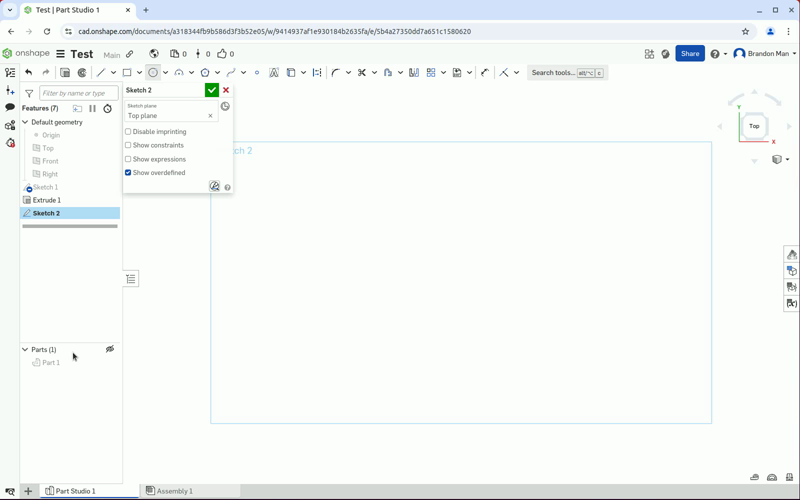
mouse_move(461, 268)
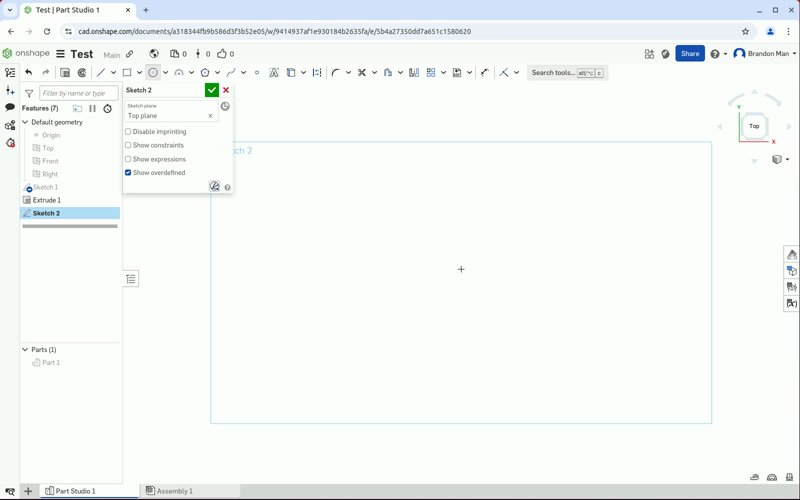
click(461, 268)
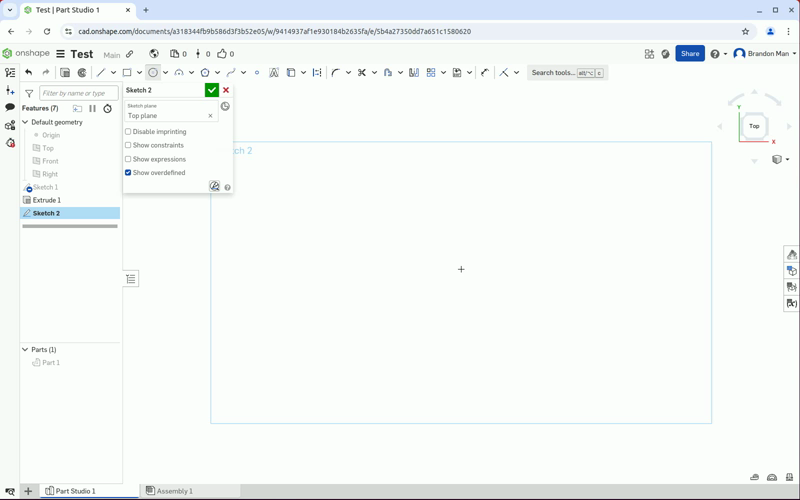
key_up(shift)
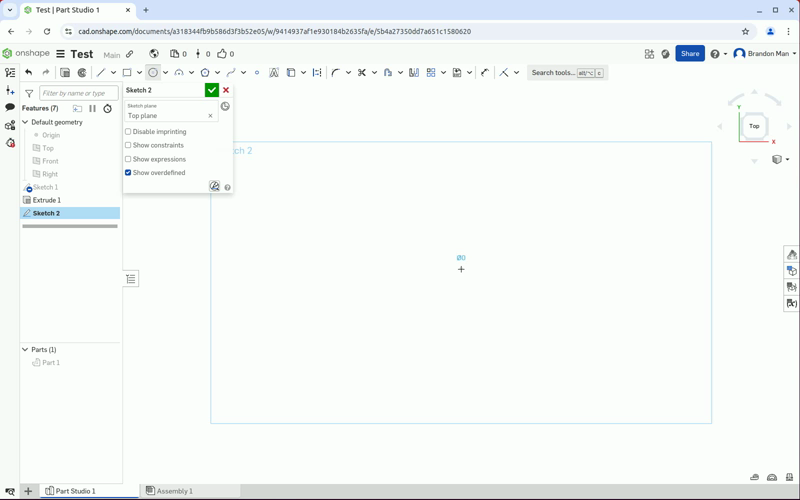
mouse_move(463, 268)
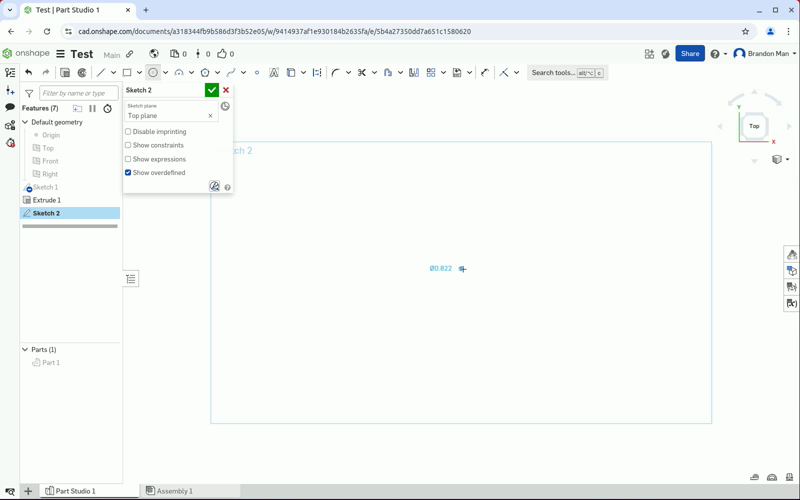
scroll(6)
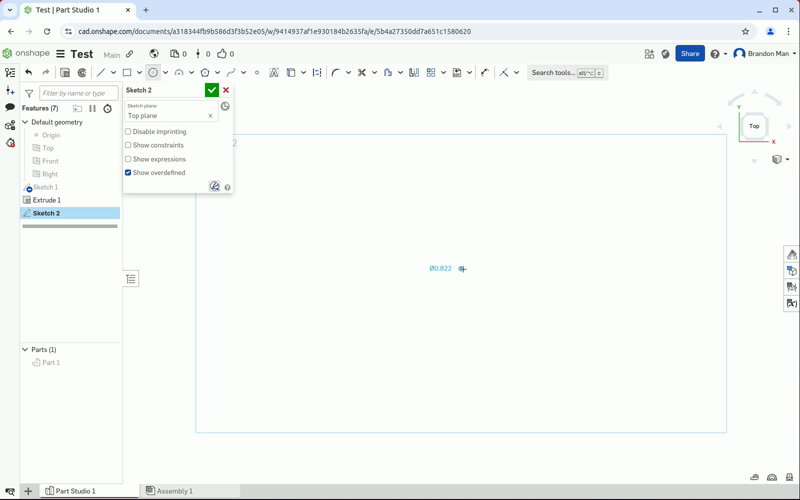
scroll(6)
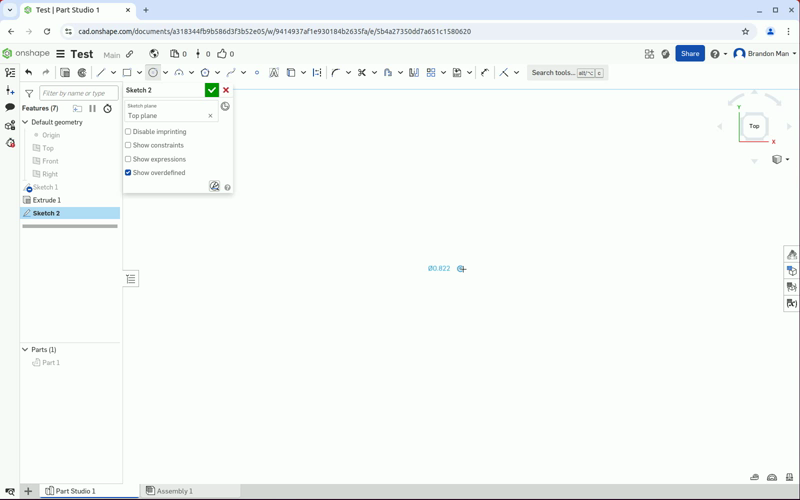
scroll(6)
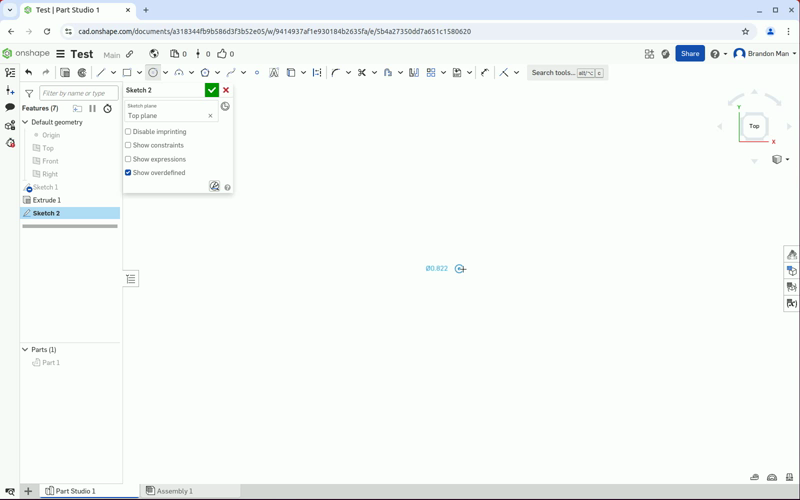
scroll(6)
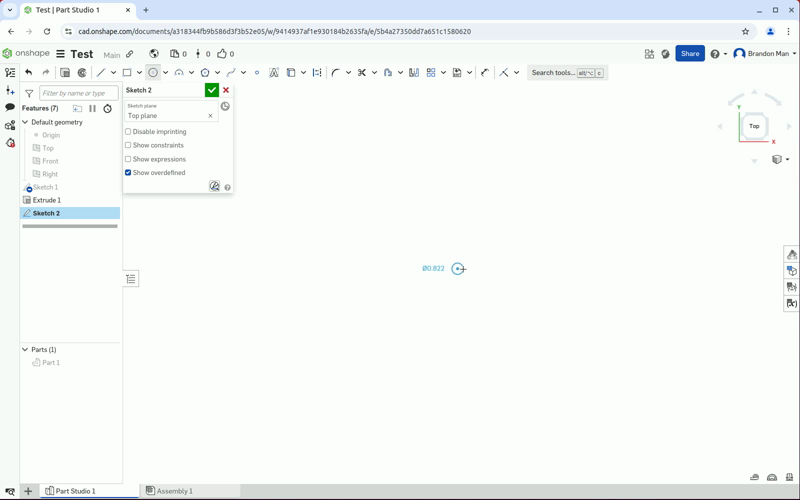
scroll(6)
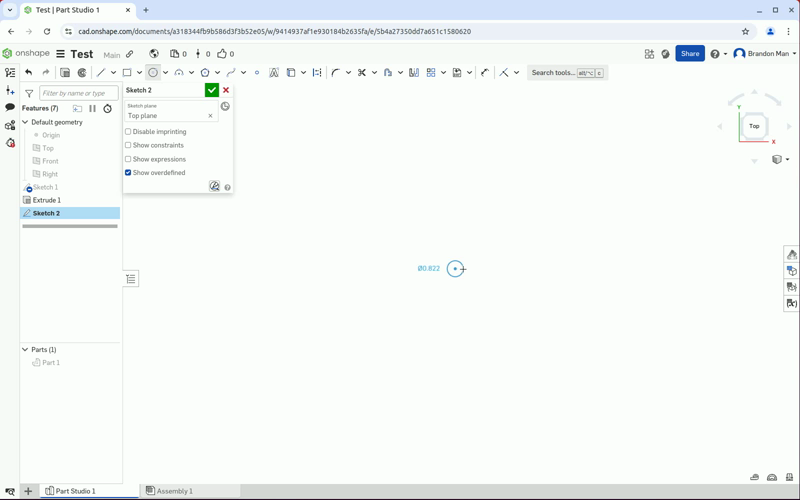
scroll(6)
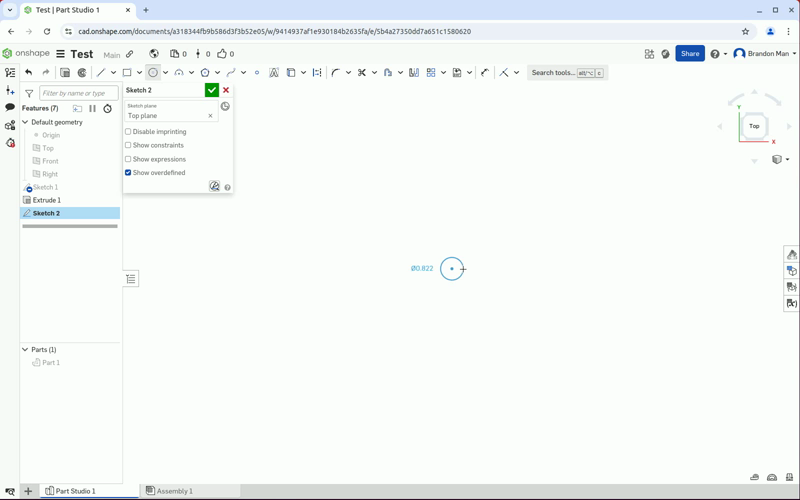
scroll(6)
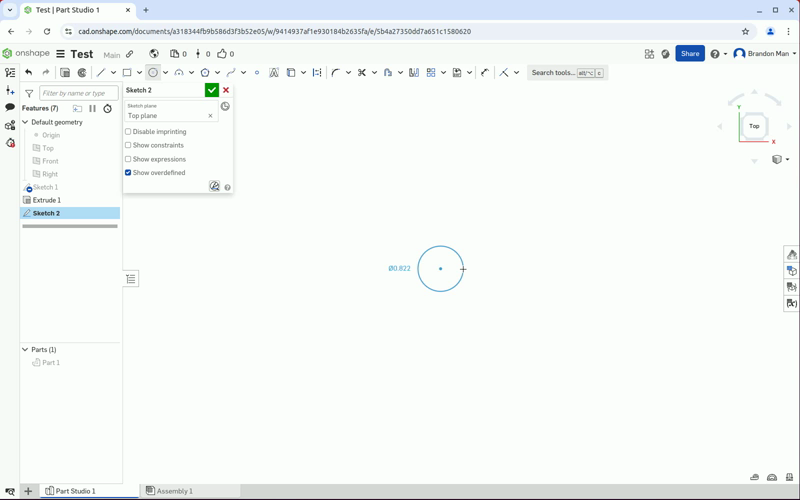
click(463, 268)
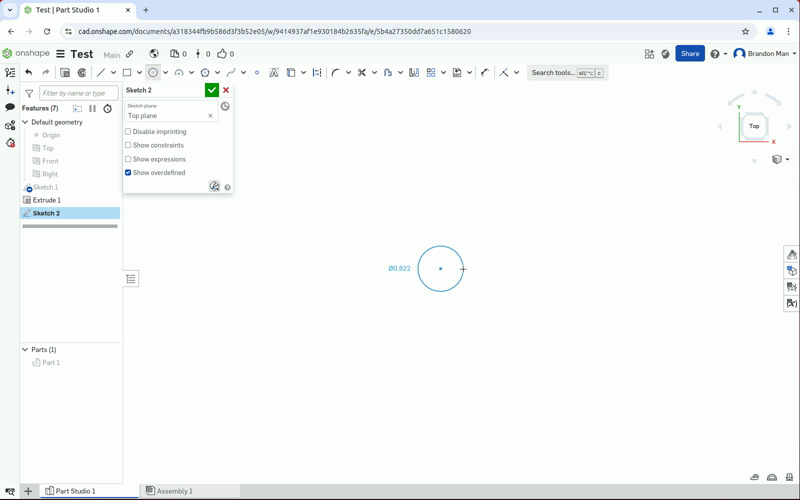
scroll(-6)
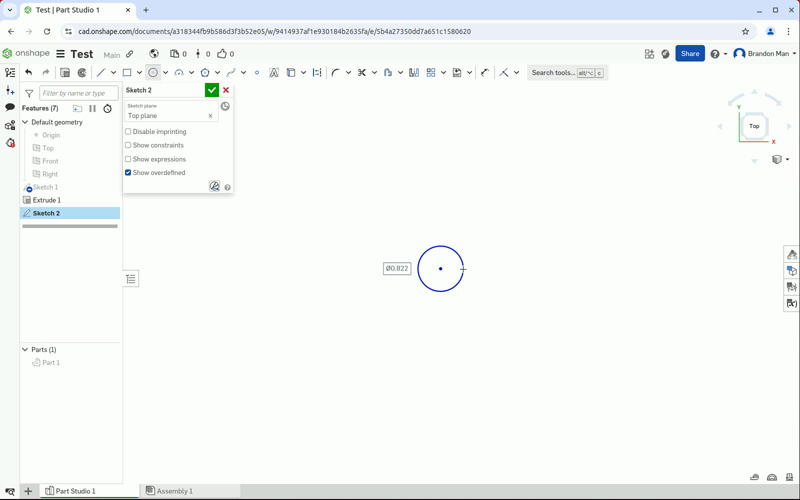
scroll(-6)
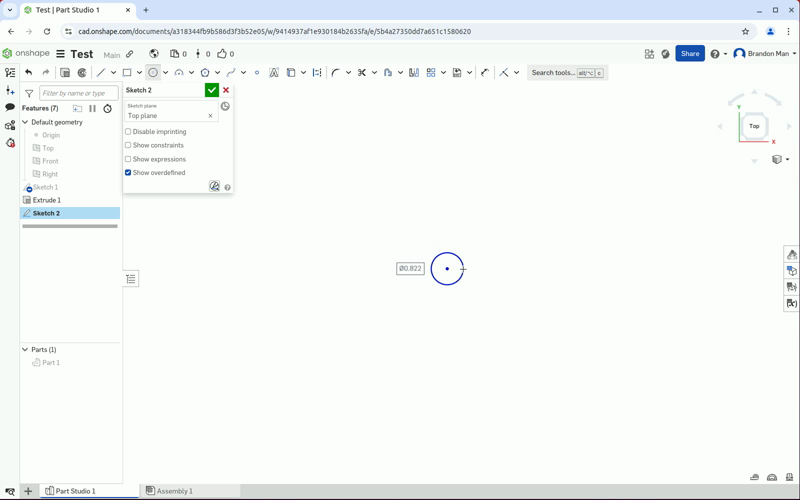
scroll(-6)
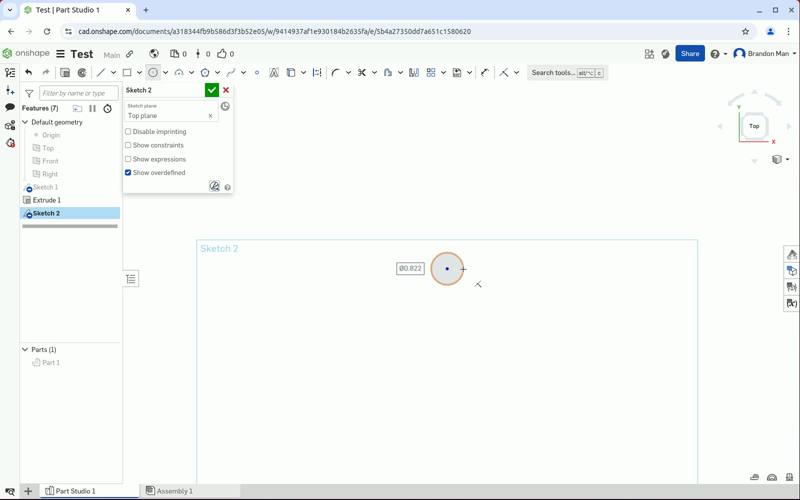
scroll(-6)
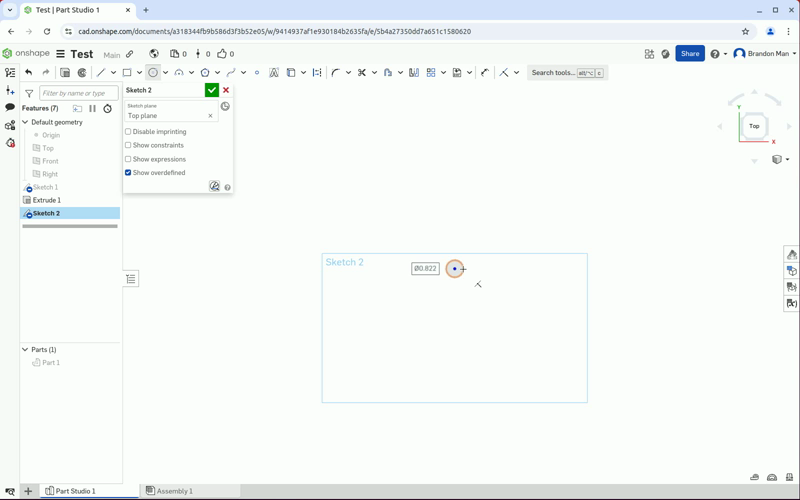
scroll(-6)
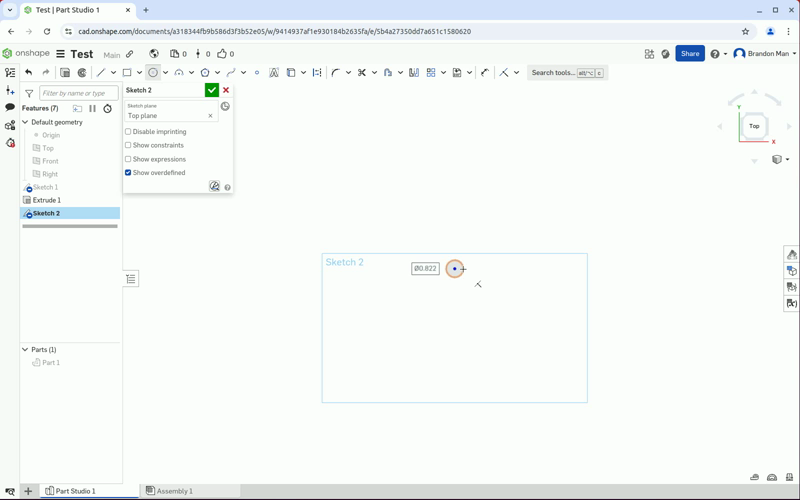
scroll(-6)
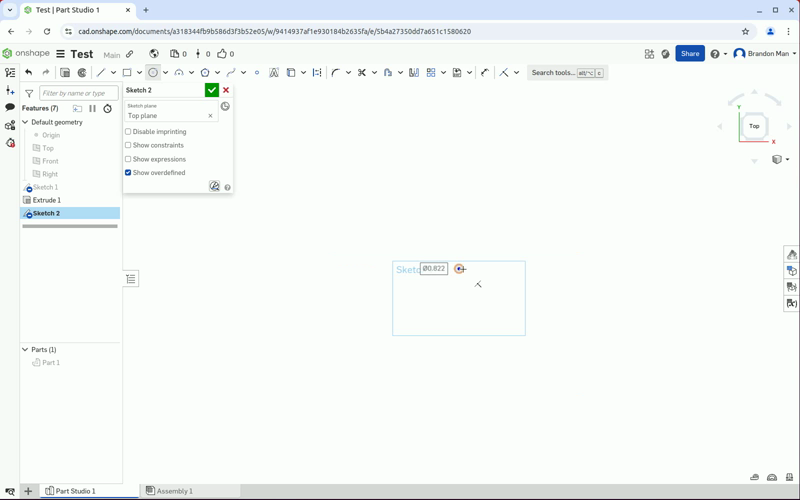
scroll(-6)
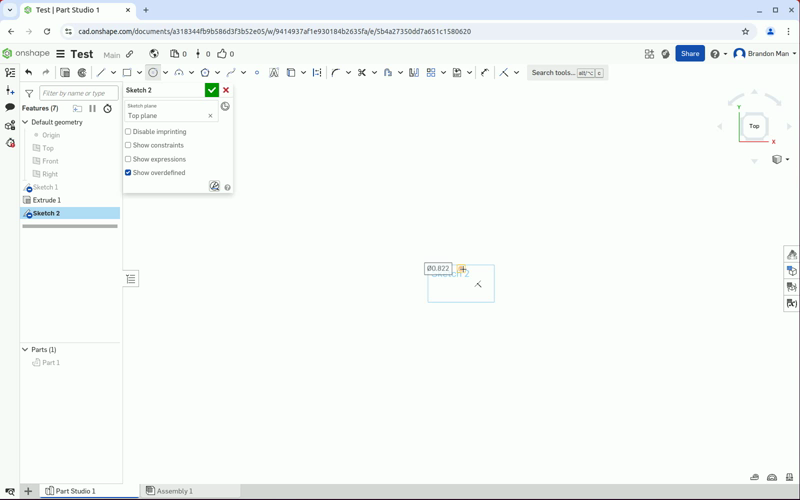
key(esc)
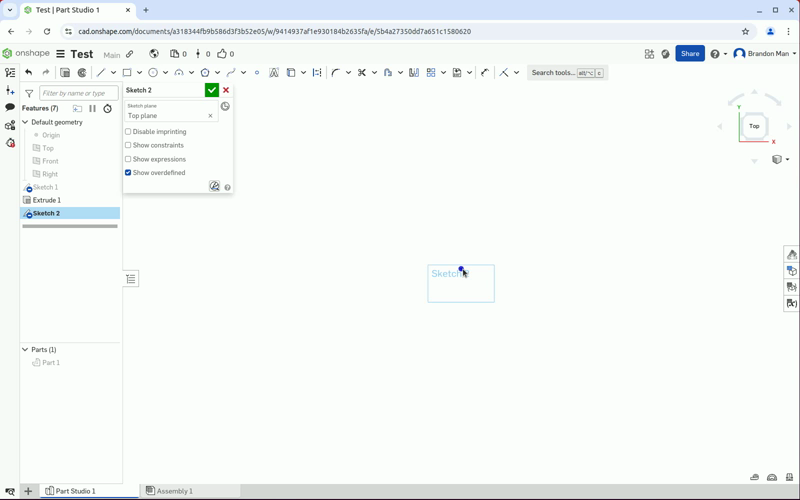
mouse_move(459, 269)
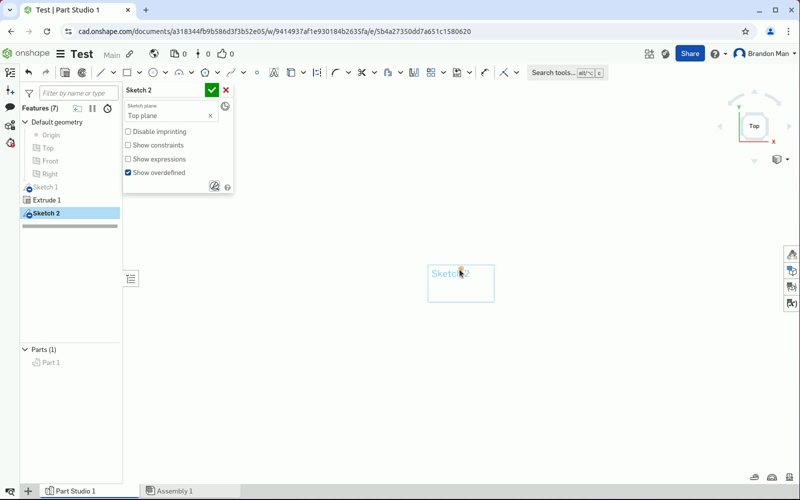
scroll(6)
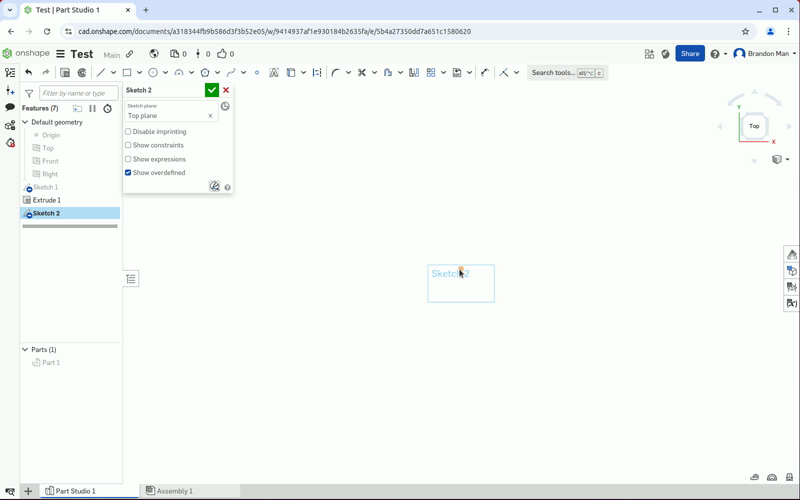
scroll(6)
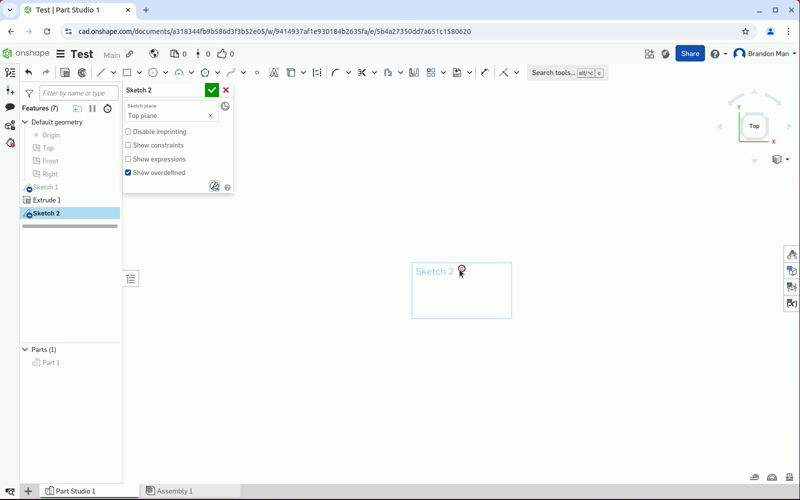
scroll(6)
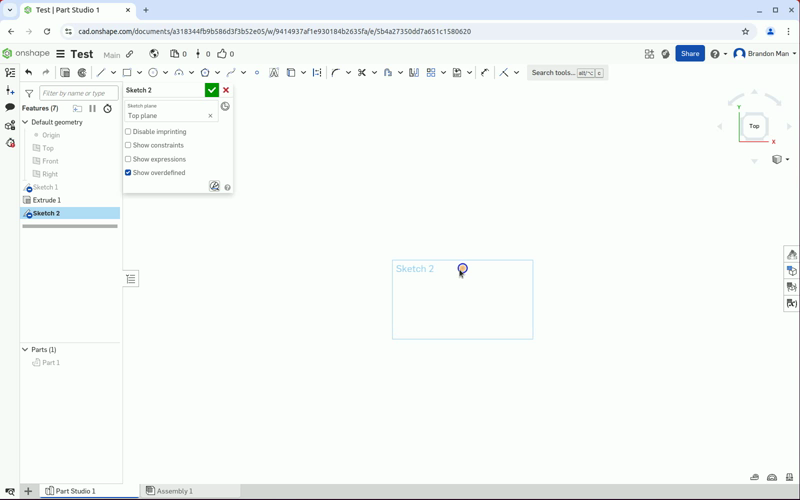
scroll(6)
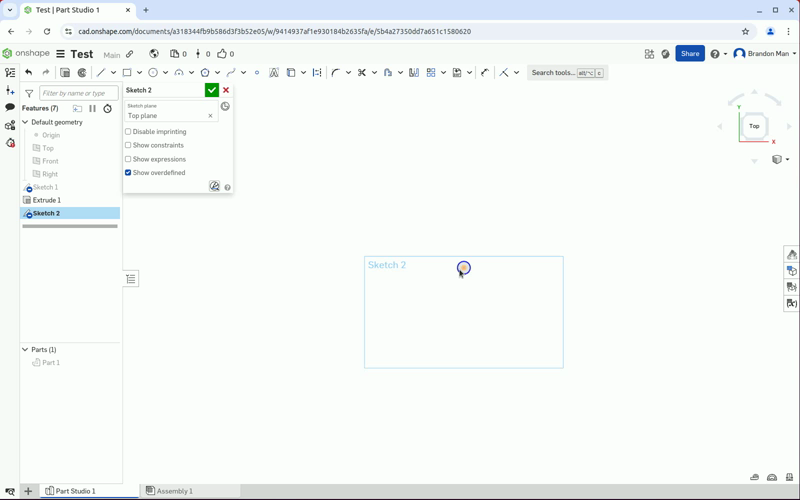
scroll(6)
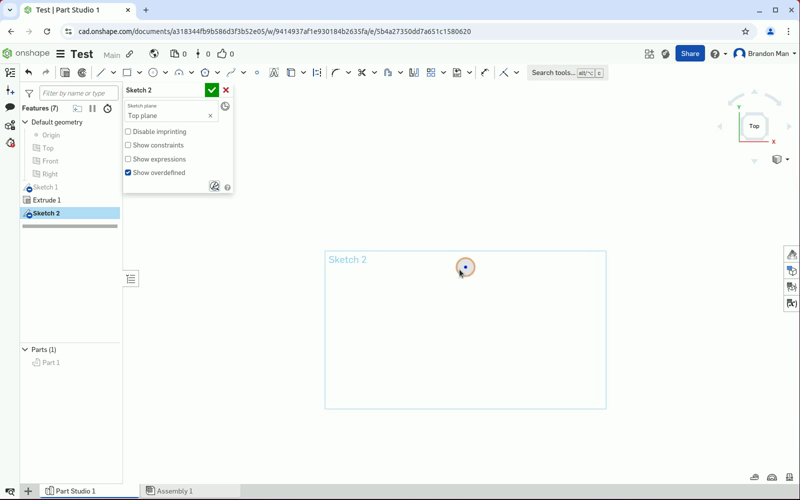
scroll(6)
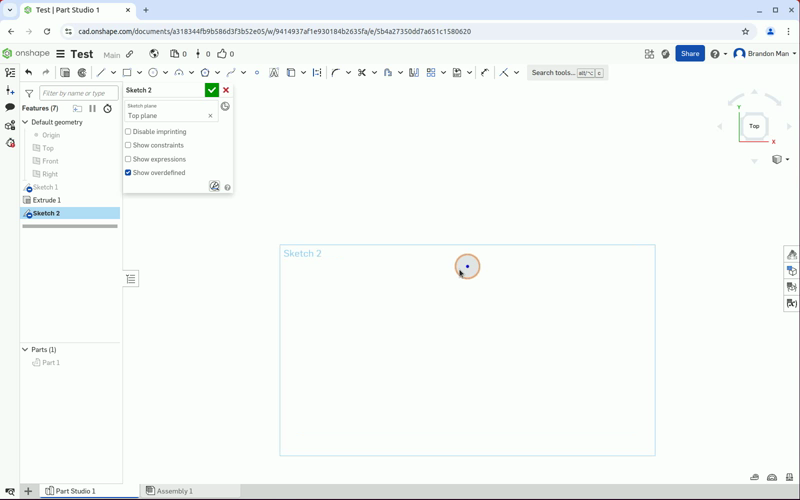
scroll(6)
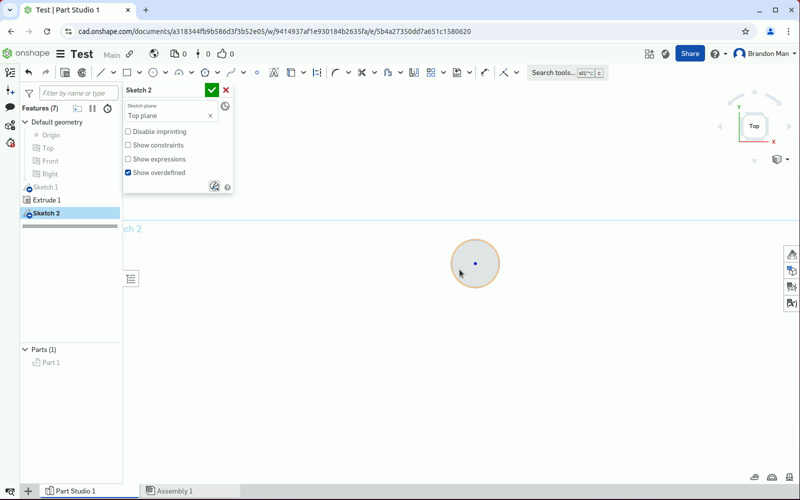
click(459, 269)
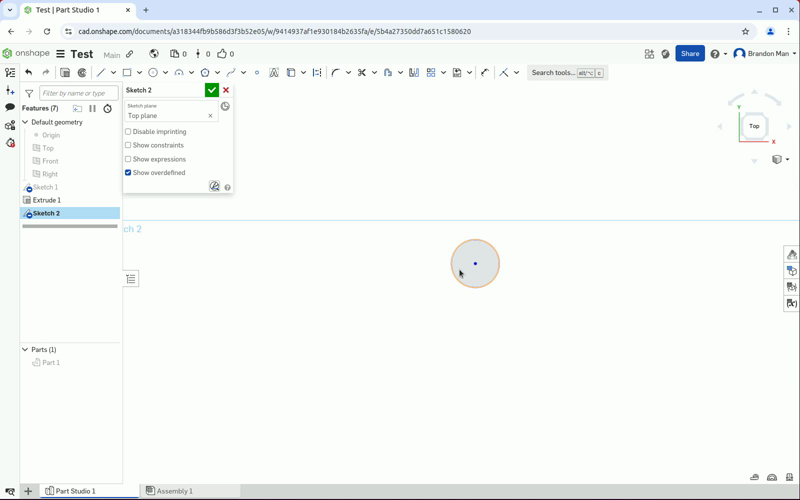
scroll(-6)
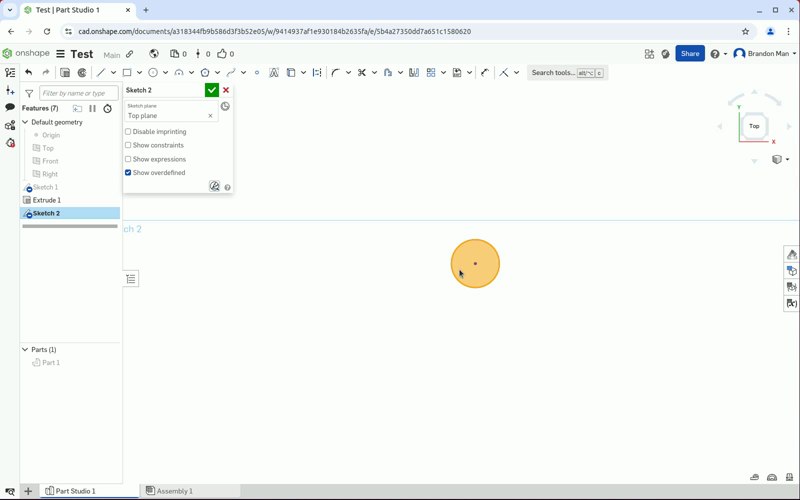
scroll(-6)
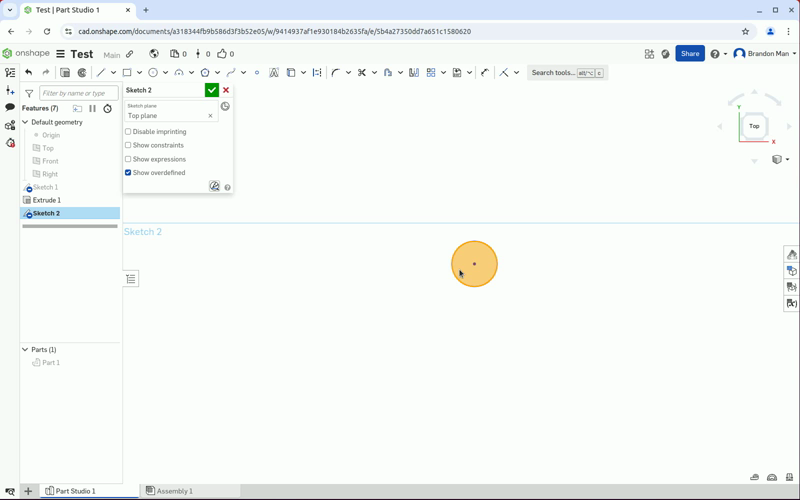
scroll(-6)
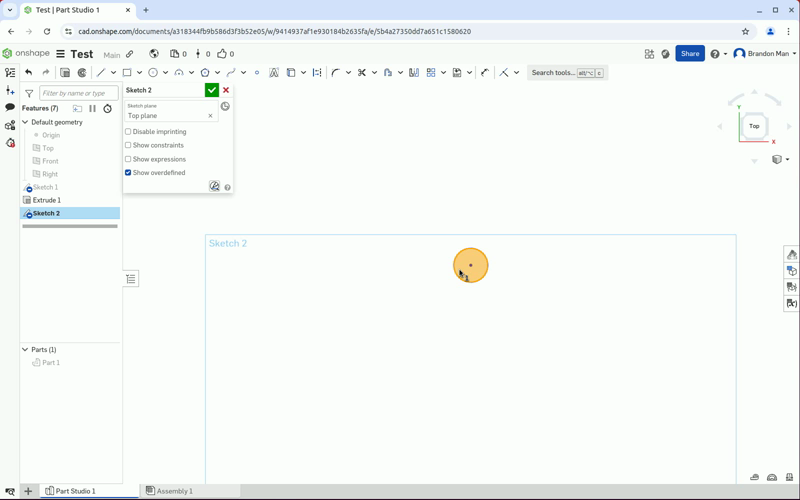
scroll(-6)
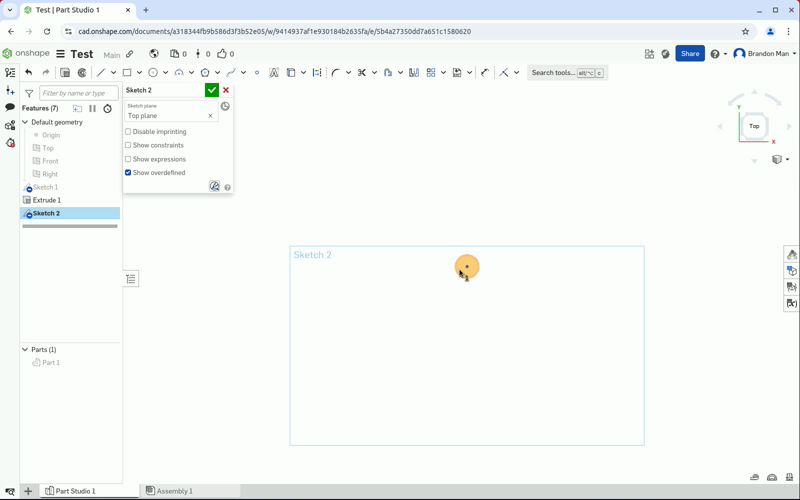
scroll(-6)
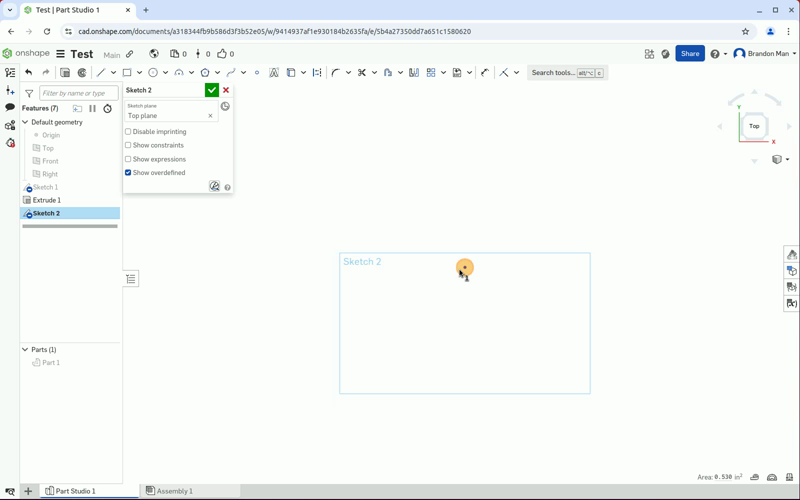
scroll(-6)
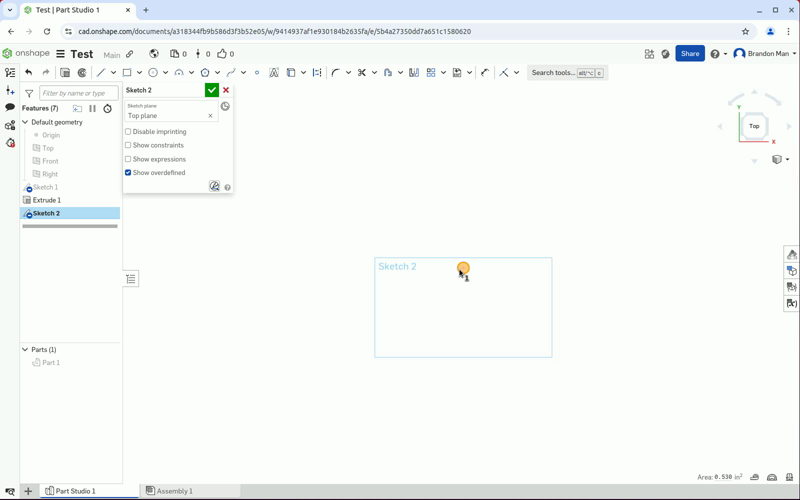
scroll(-6)
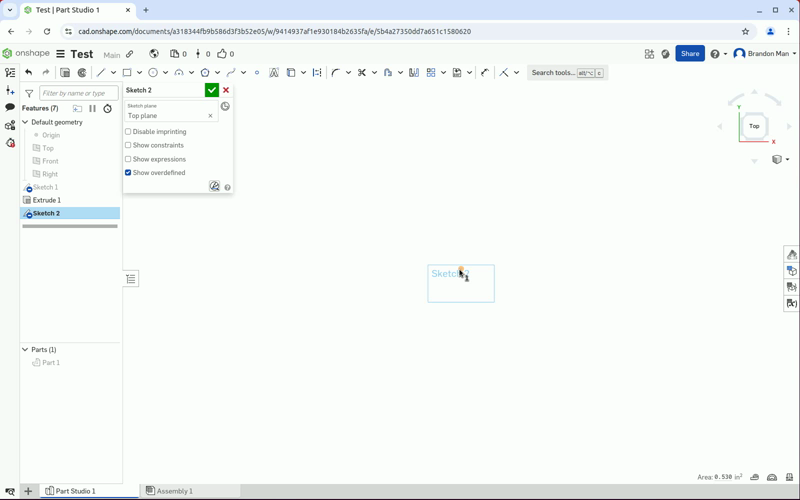
mouse_move(73, 352)
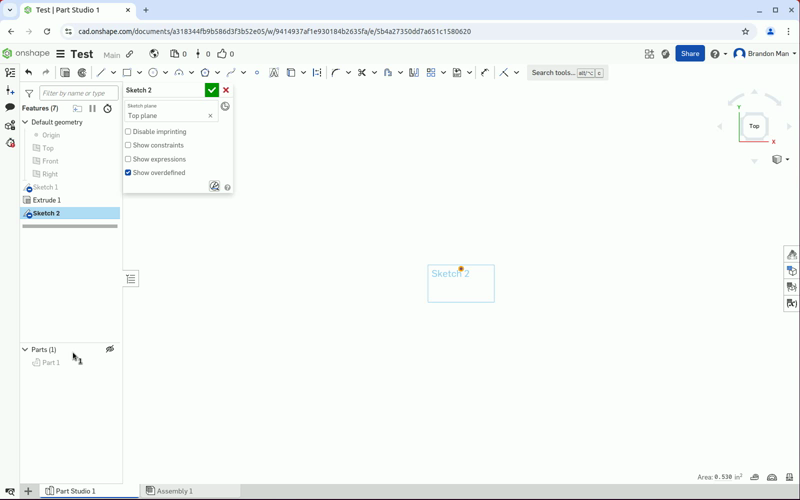
key(shift+y)
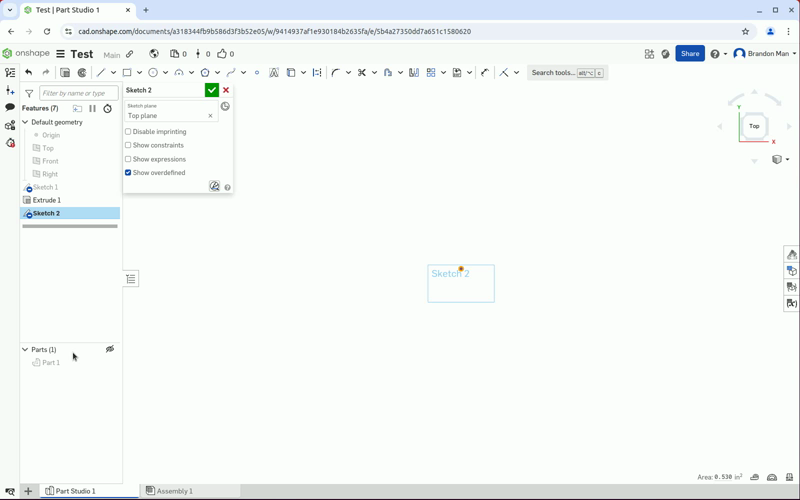
key(shift+e)
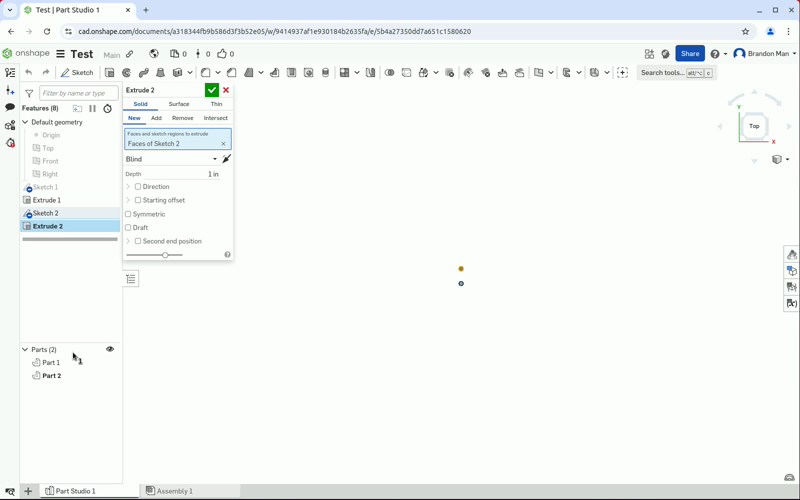
mouse_move(143, 106)
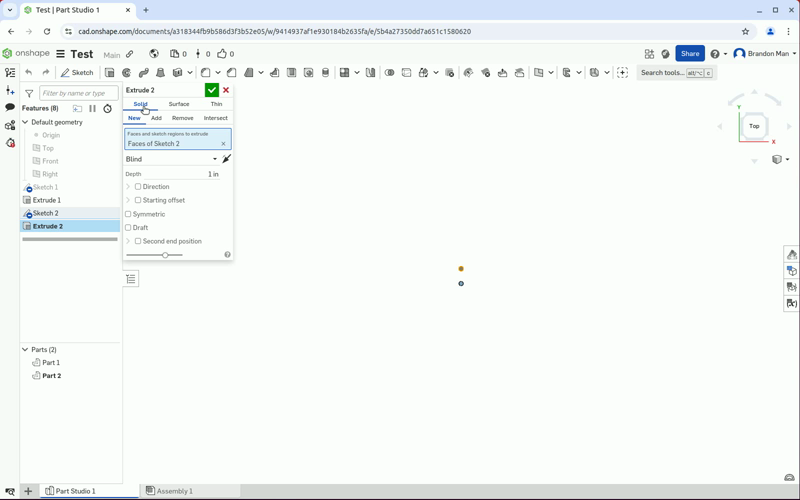
click(143, 106)
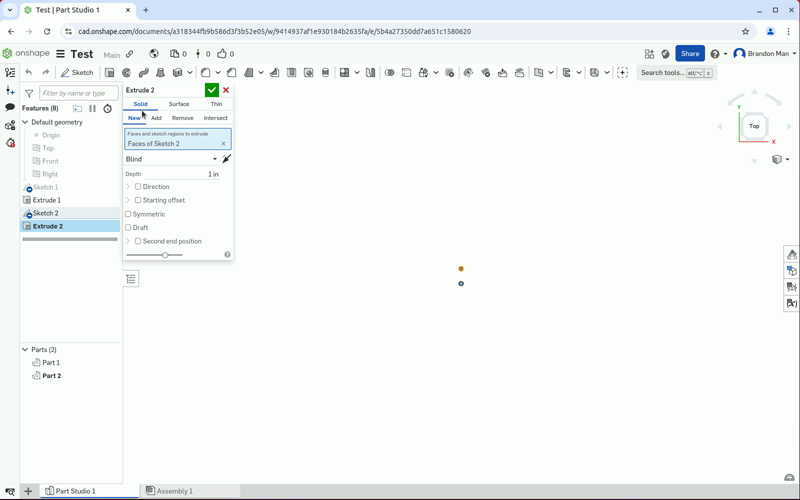
mouse_move(137, 120)
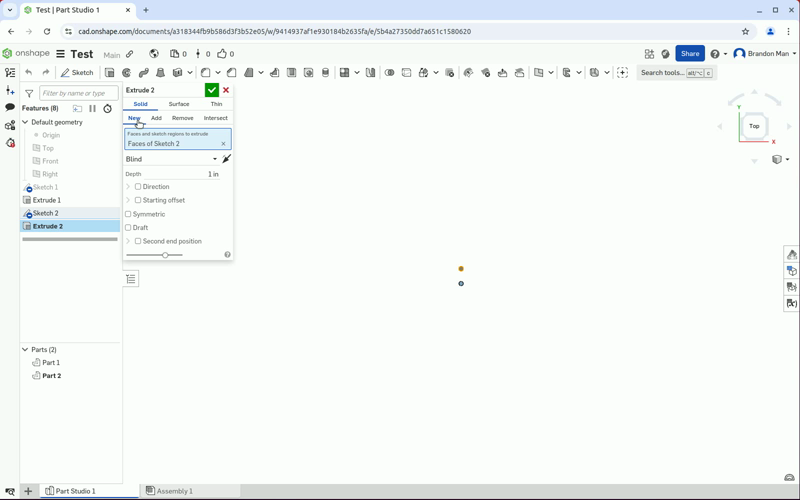
click(137, 120)
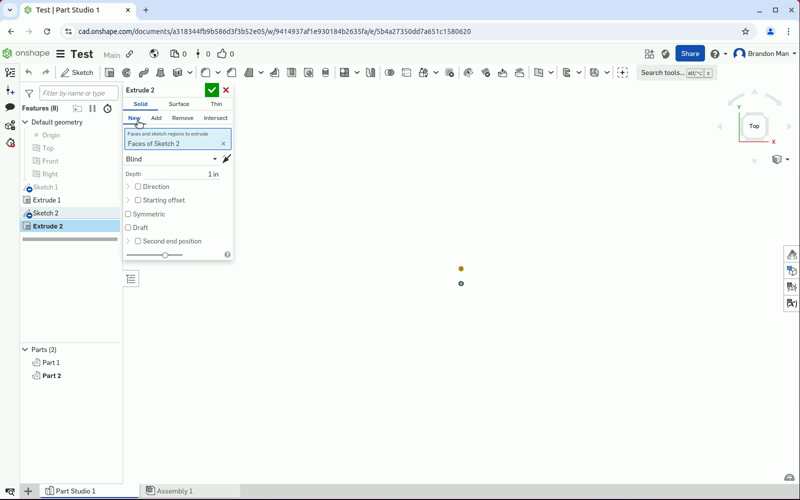
key(tab, 4)
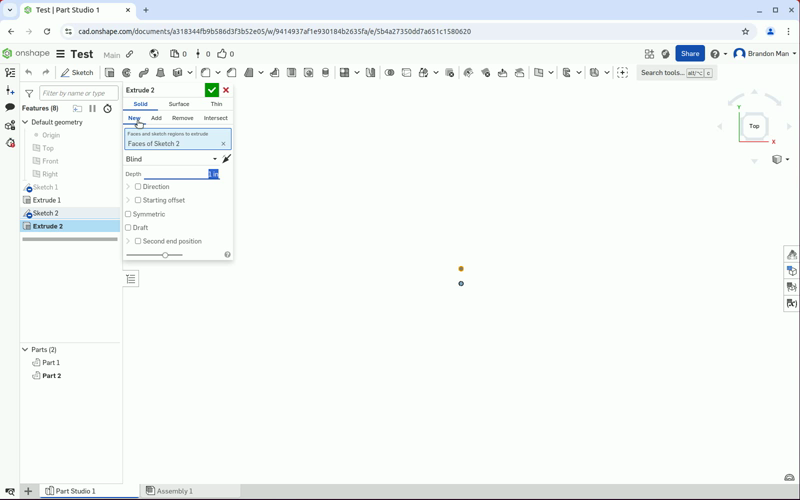
text(23.108)
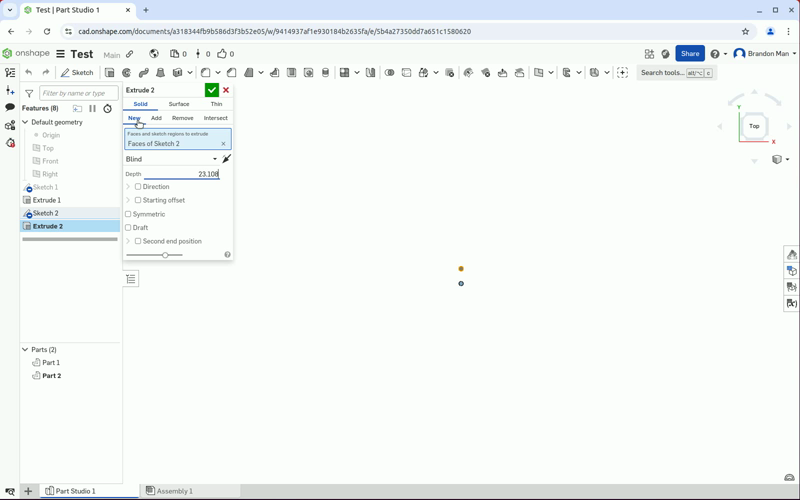
key(enter)
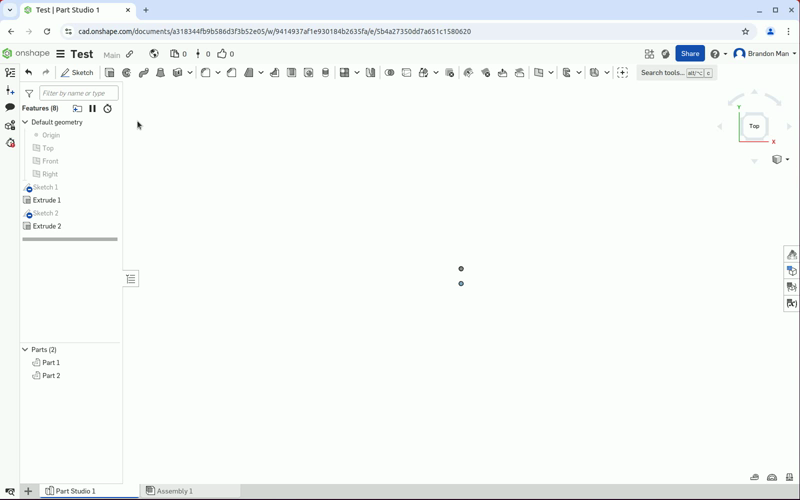
key(shift+h)
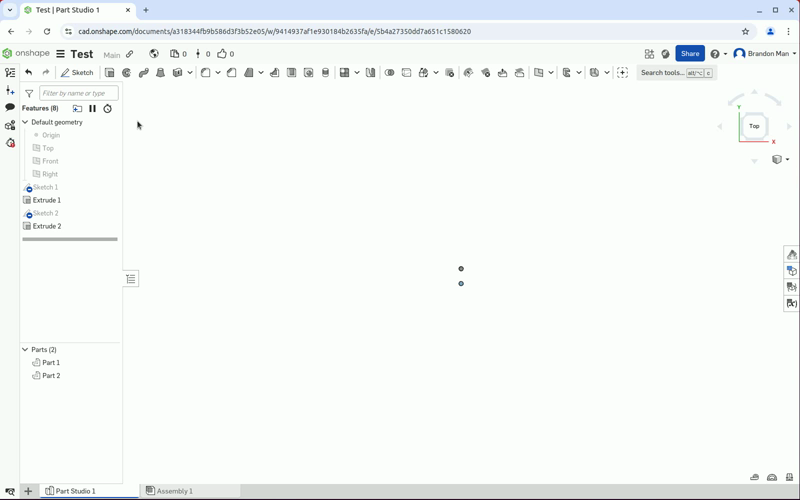
key(shift+h)
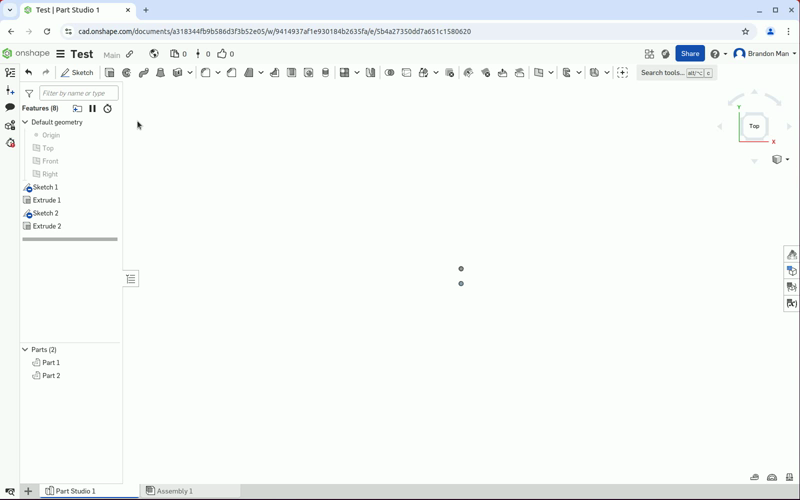
key(shift+7)
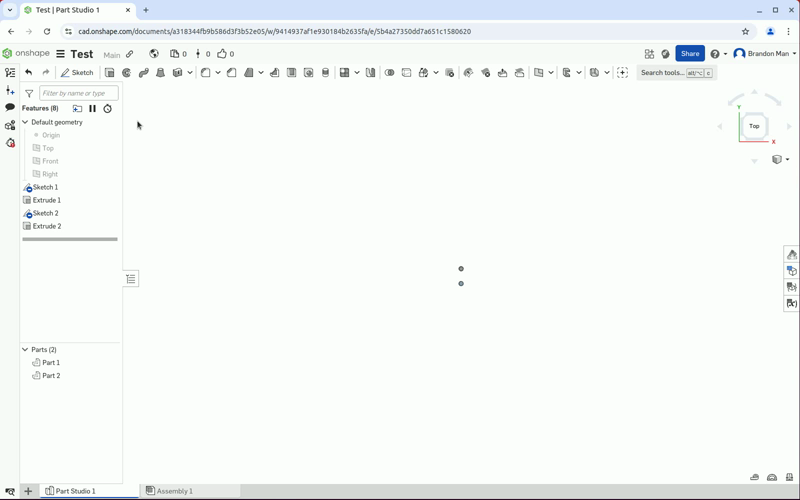
key(up, 3)
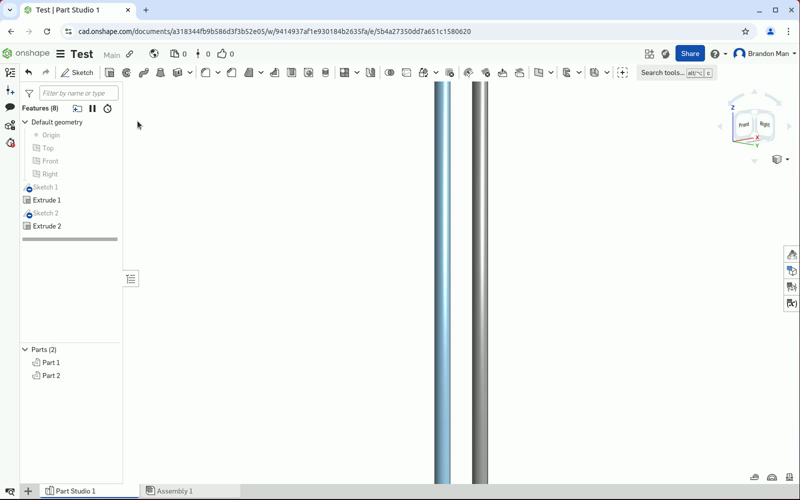
key(left, 3)
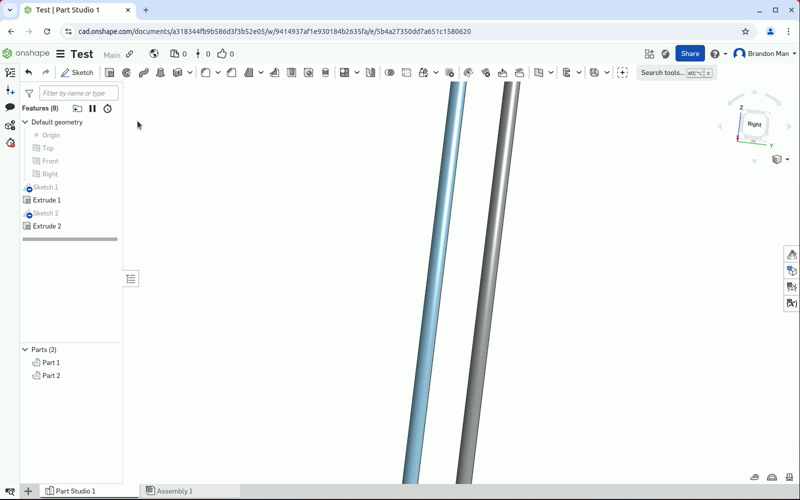
key(right, 3)
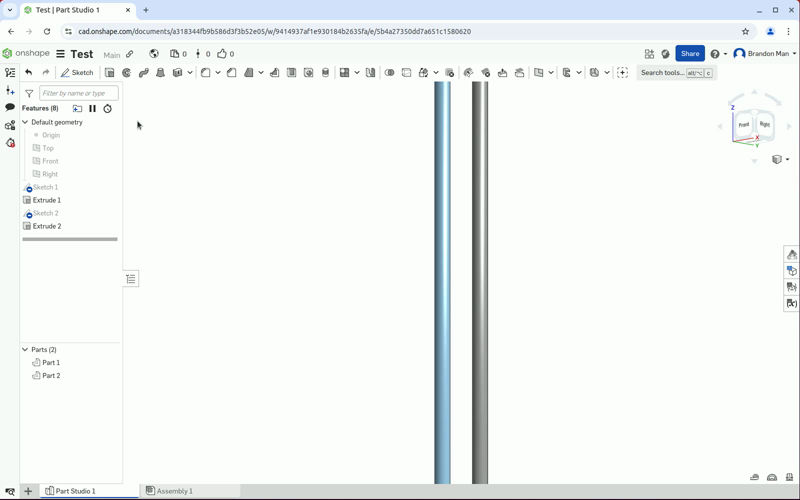
key(down, 3)
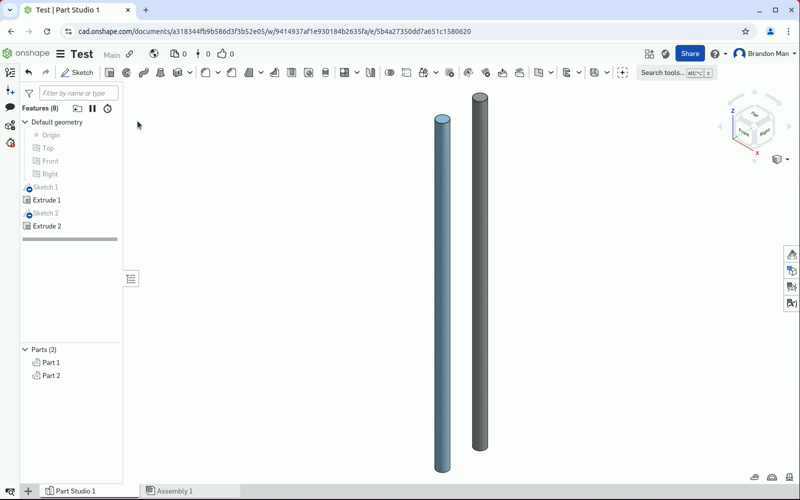
mouse_move(73, 189)
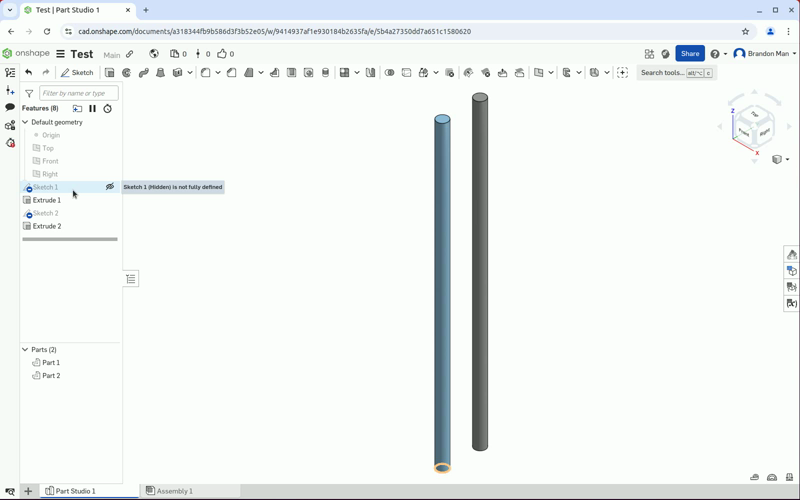
click(73, 189)